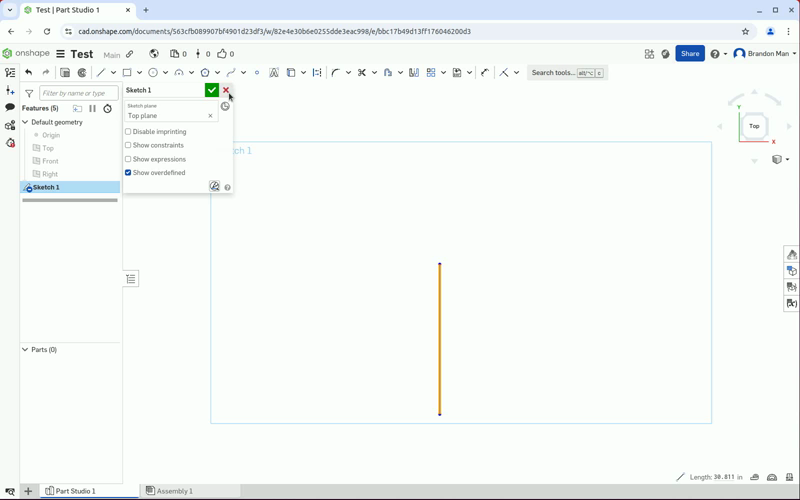
key(shift+h)
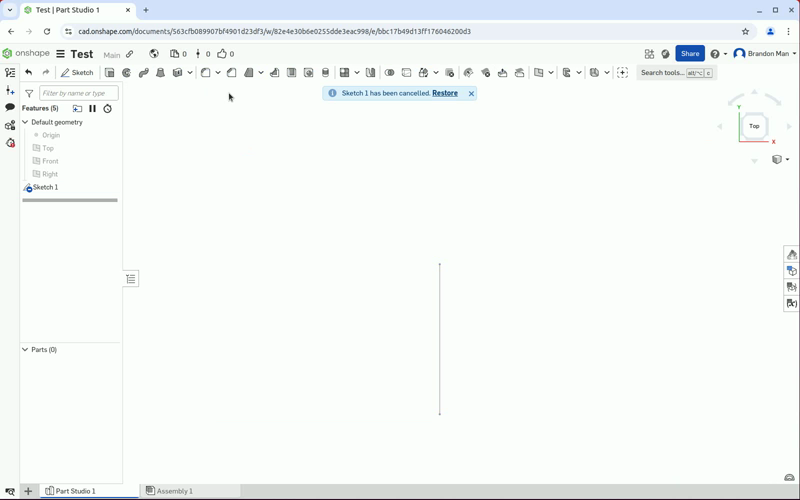
key(shift+s)
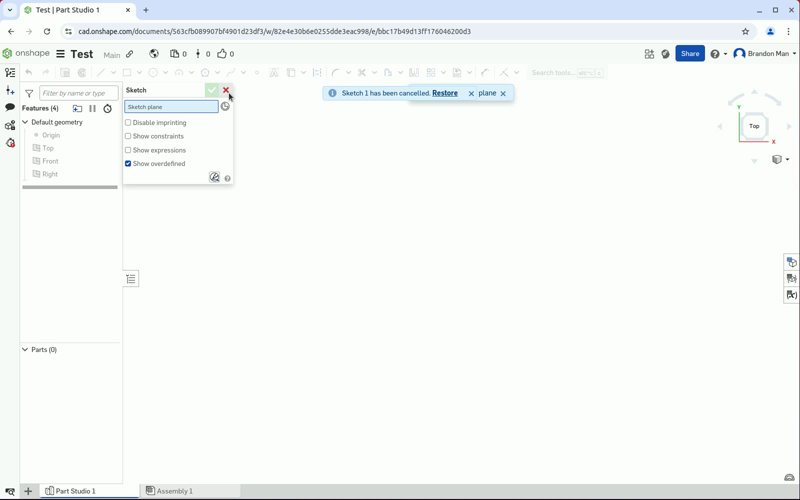
mouse_move(73, 150)
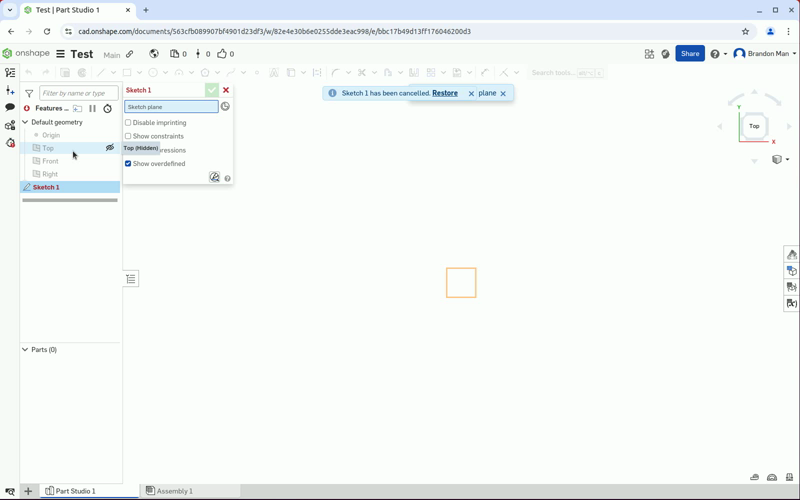
click(73, 150)
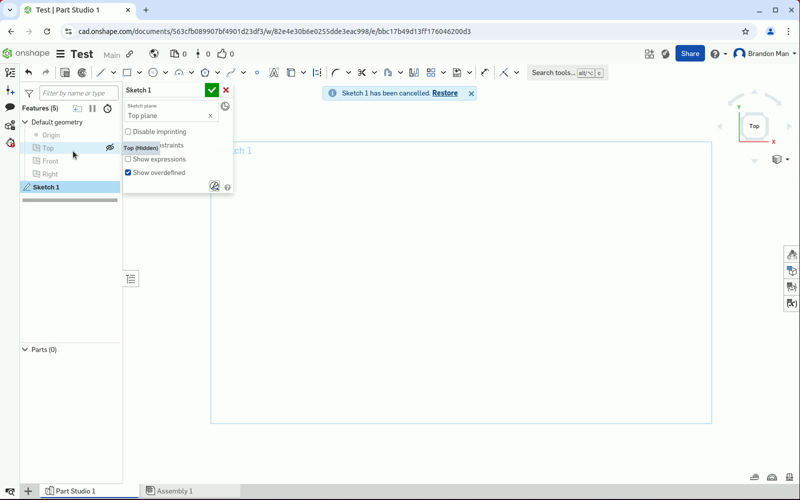
mouse_move(73, 352)
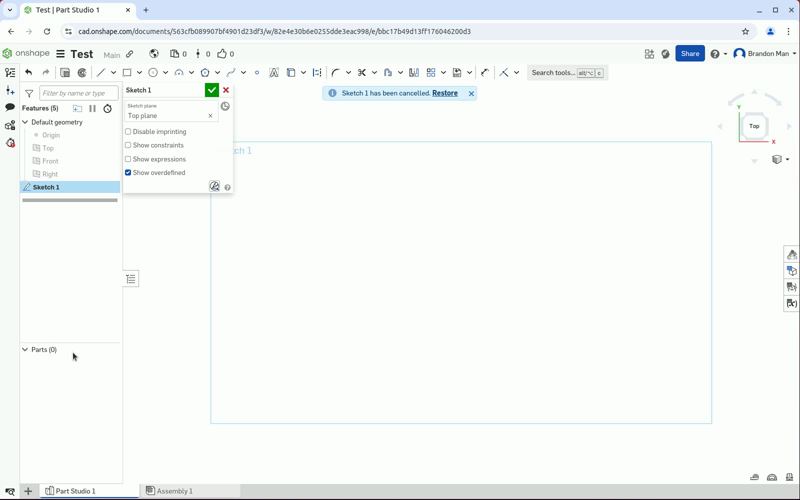
key(y)
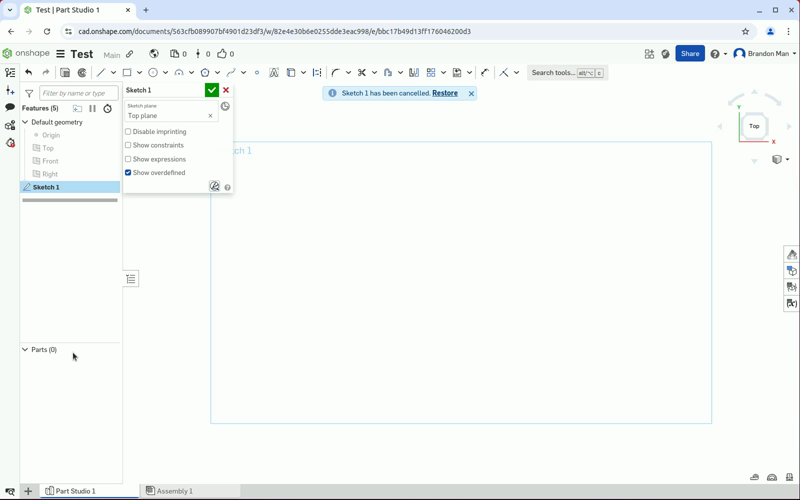
key(l)
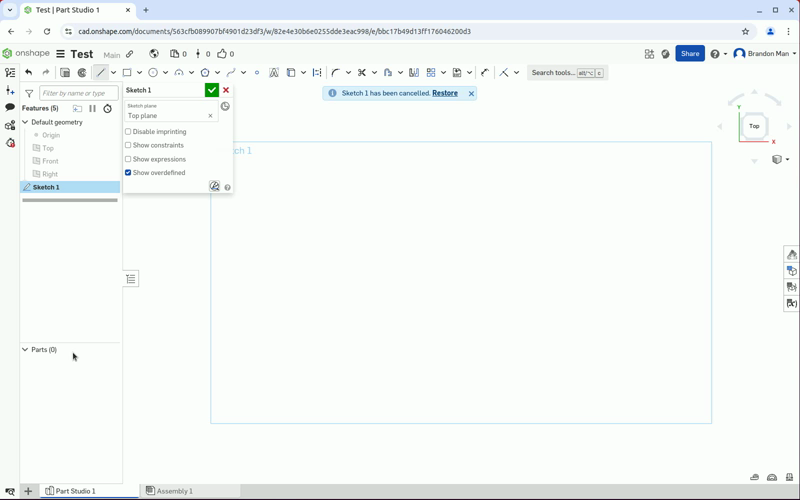
key_down(shift)
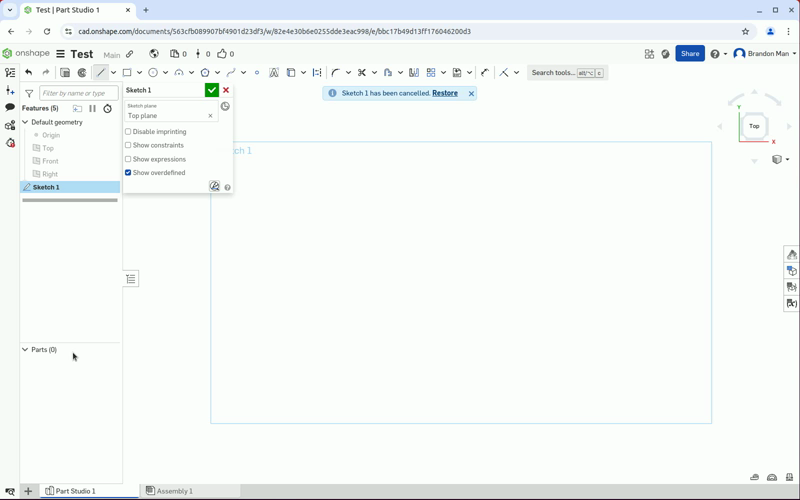
mouse_move(460, 395)
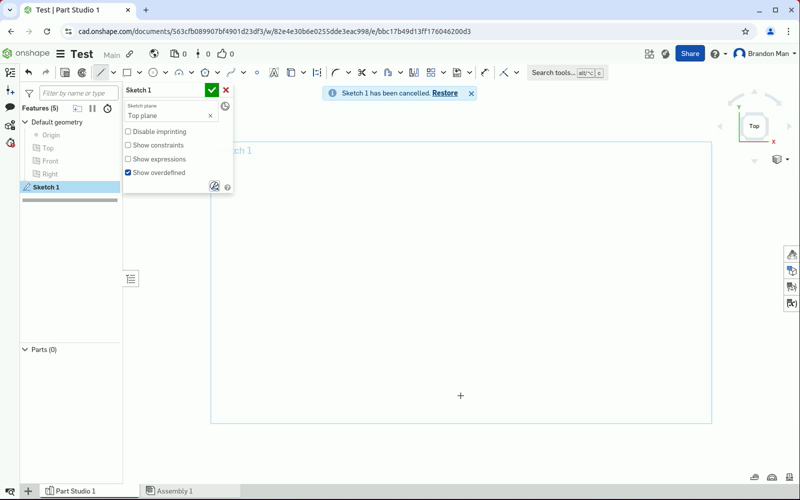
click(460, 395)
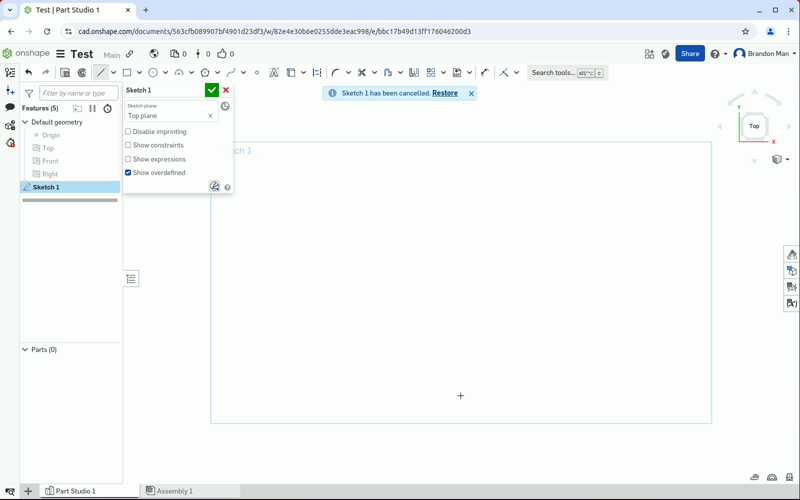
key_up(shift)
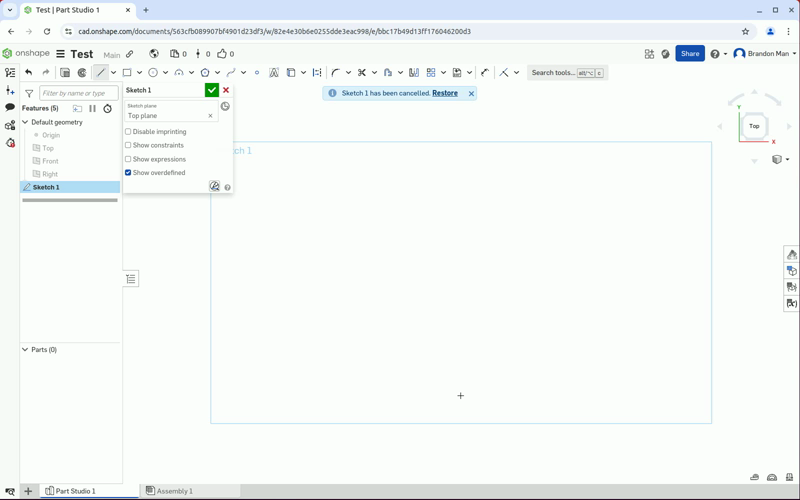
key_down(shift)
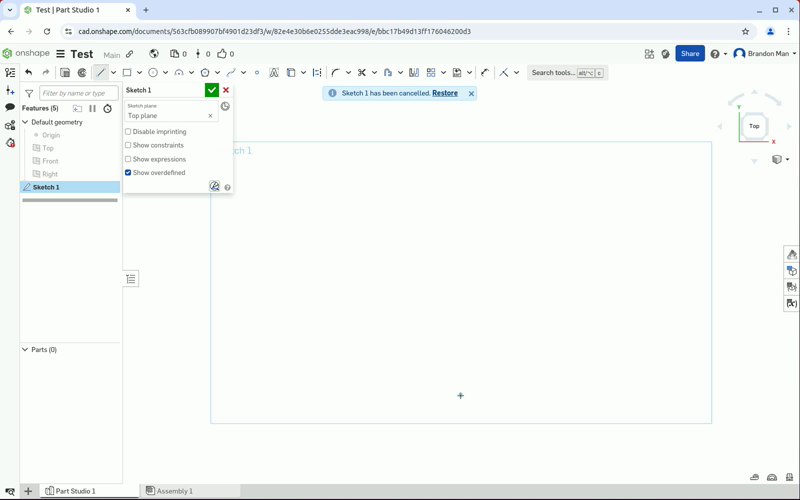
mouse_move(490, 395)
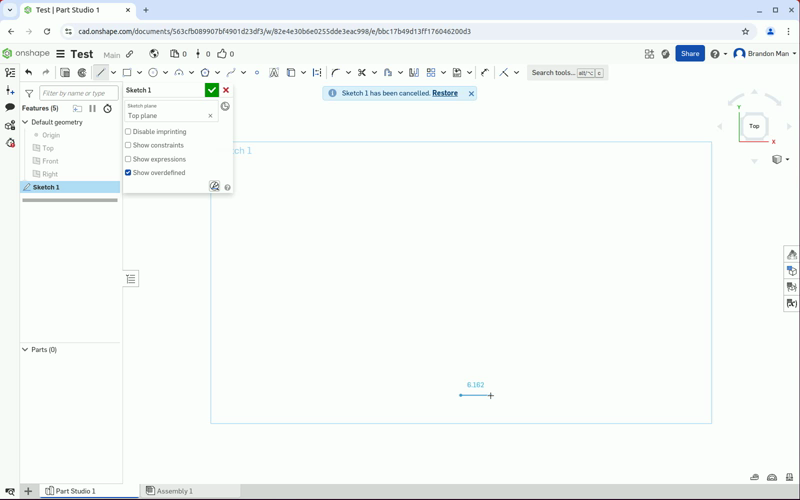
mouse_move(460, 386)
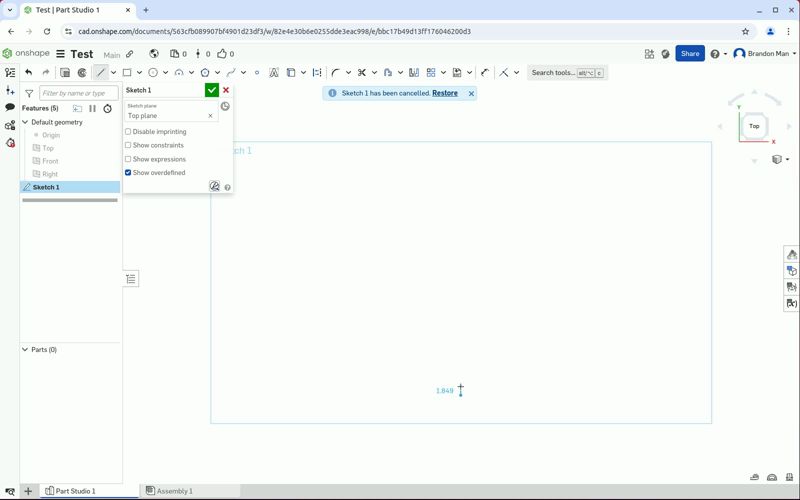
click(460, 386)
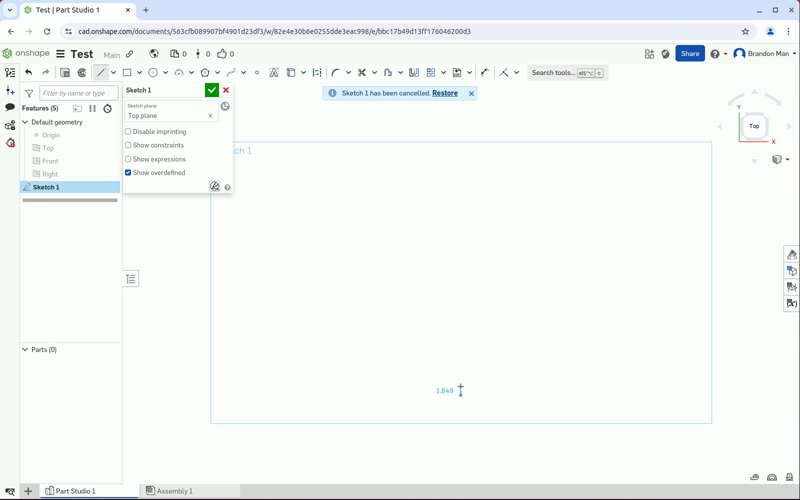
key_up(shift)
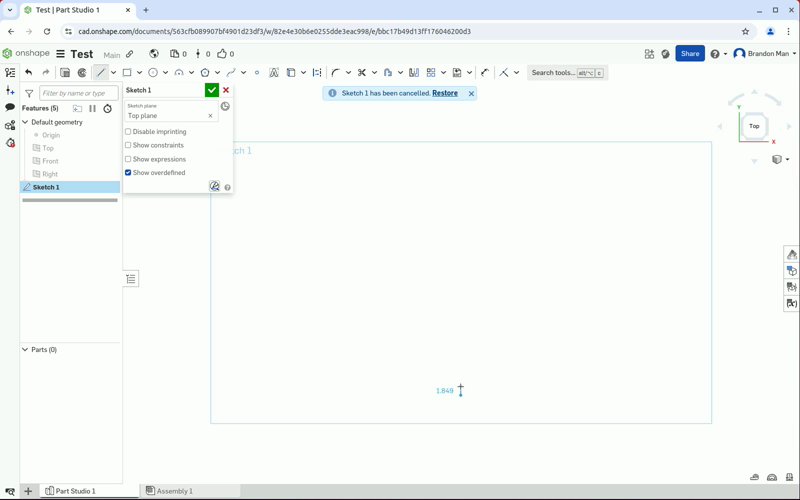
key(esc)
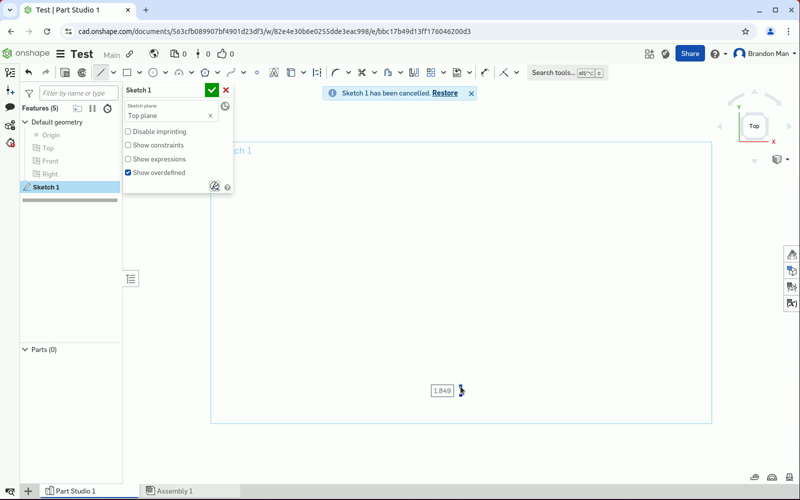
key(a)
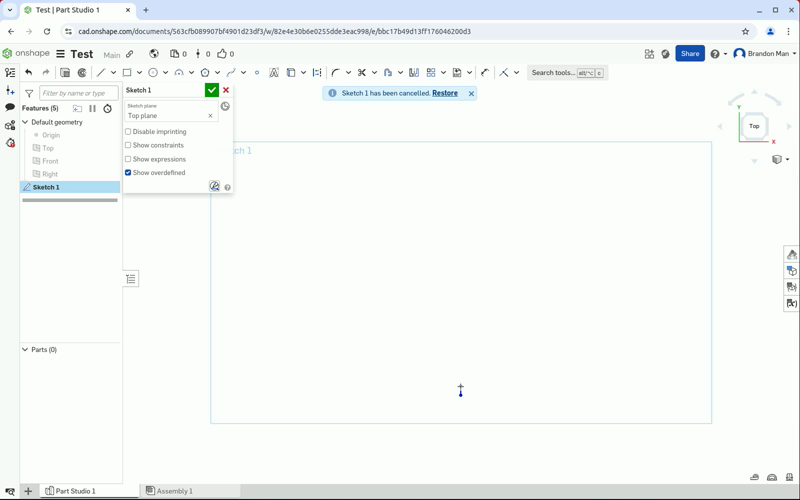
mouse_move(460, 386)
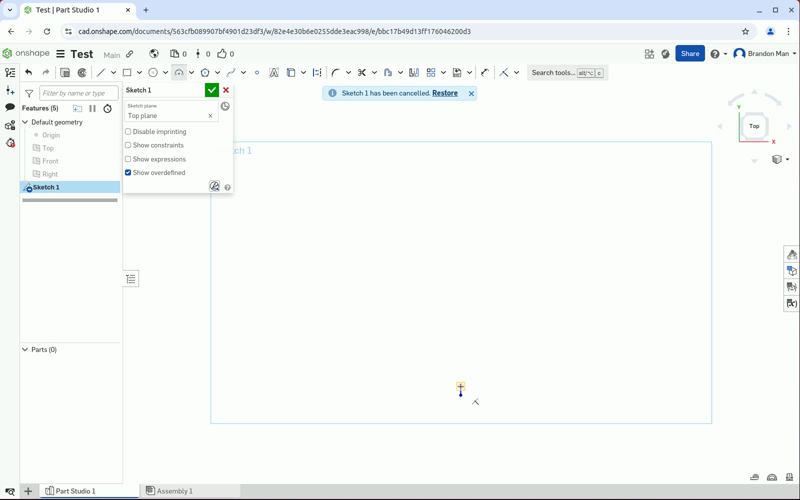
click(460, 386)
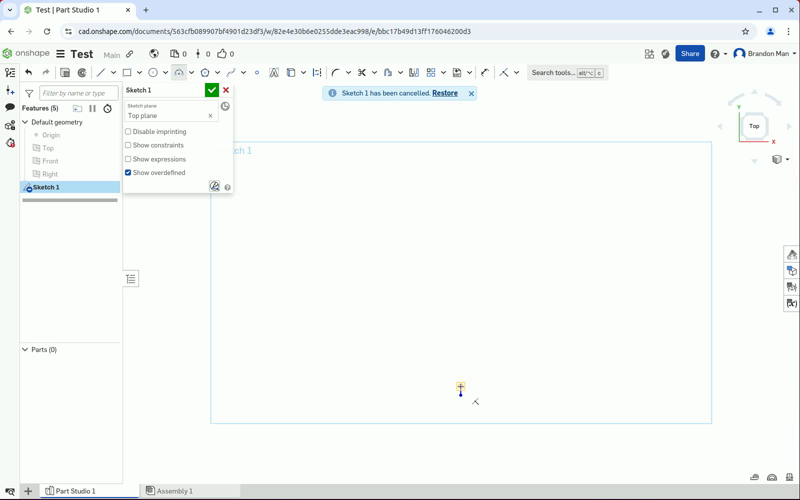
key_down(shift)
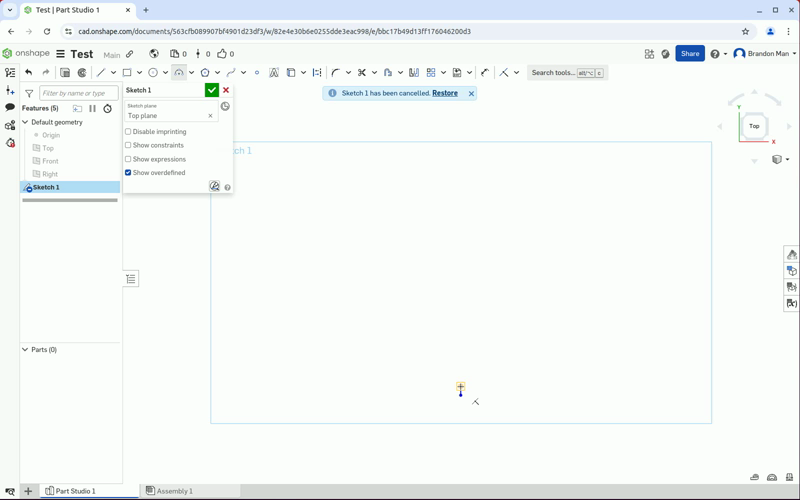
mouse_move(460, 180)
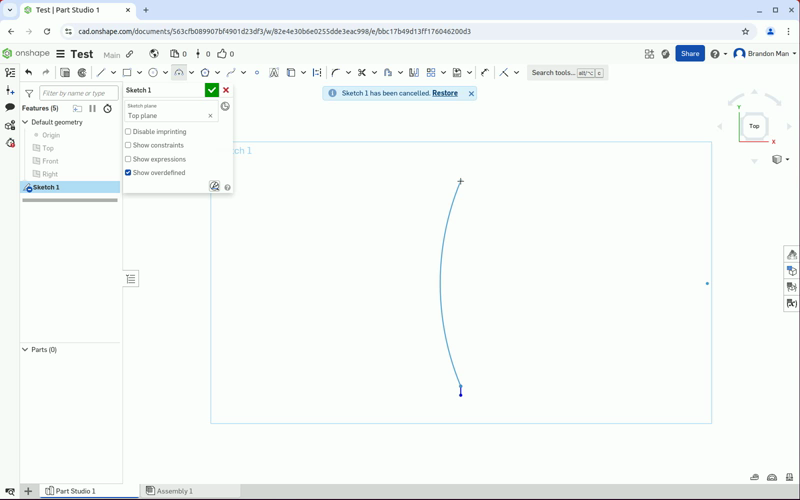
click(460, 180)
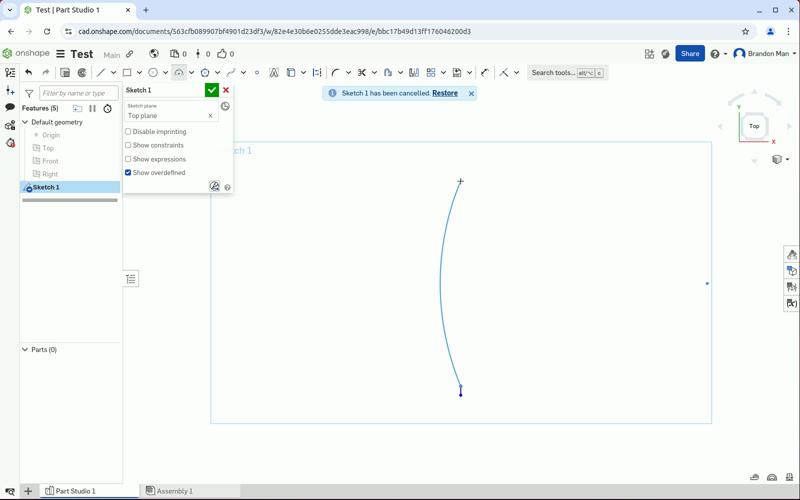
mouse_move(358, 283)
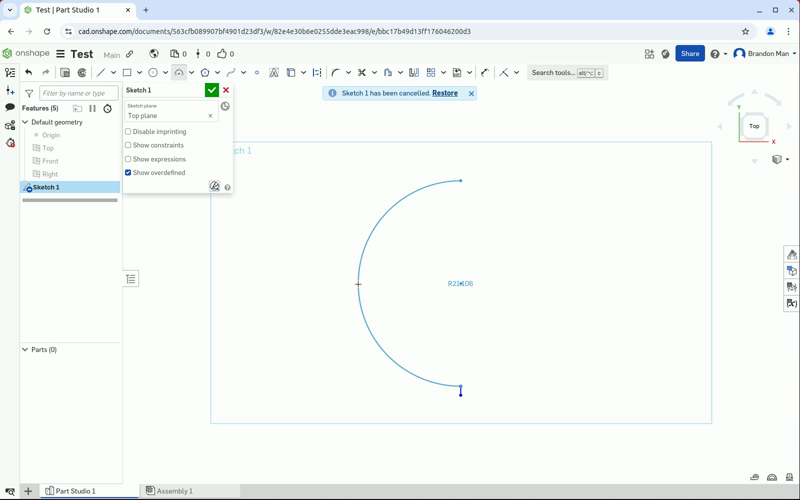
click(358, 283)
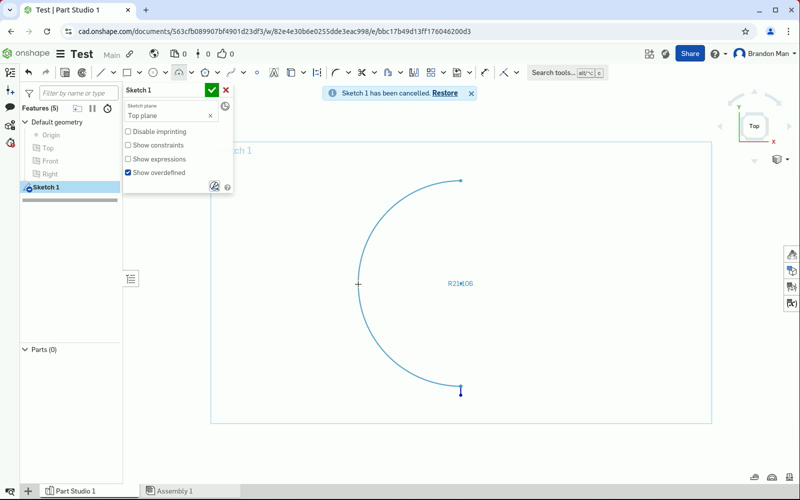
key_up(shift)
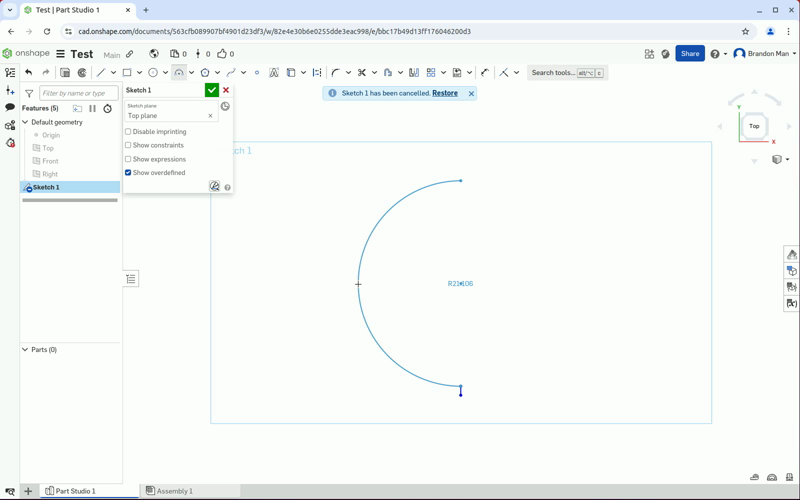
key(esc)
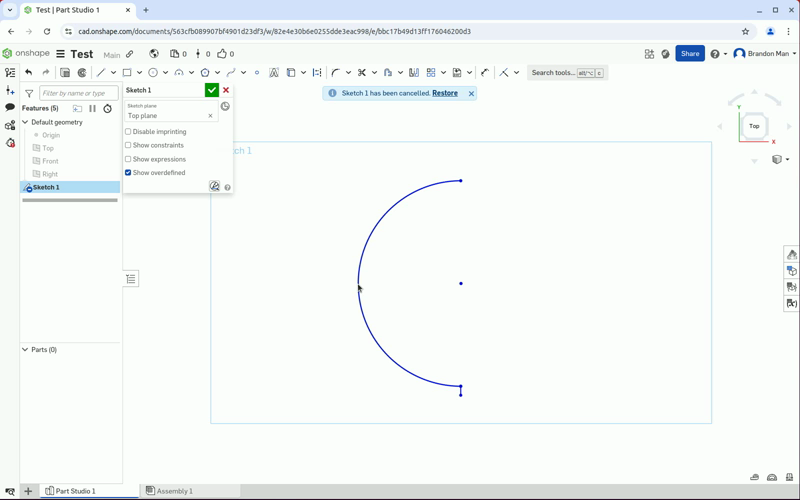
key(l)
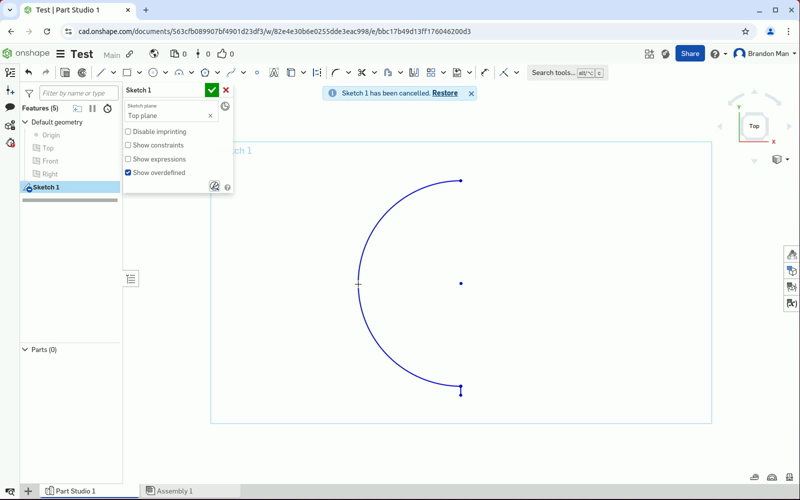
mouse_move(460, 180)
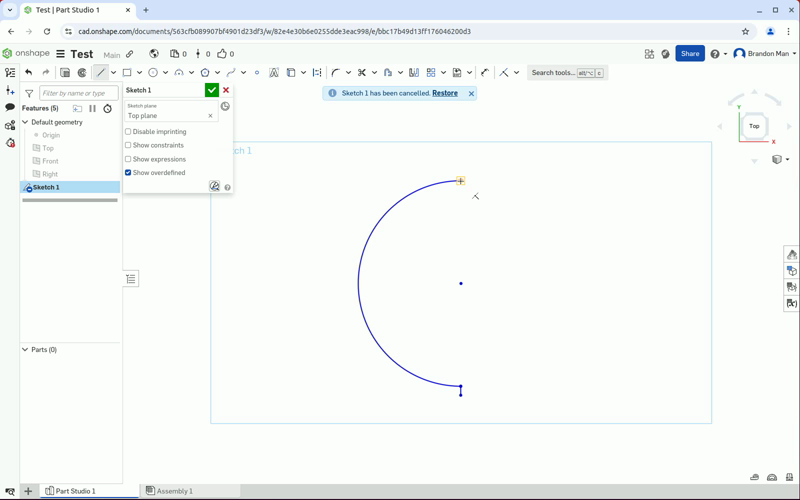
click(460, 180)
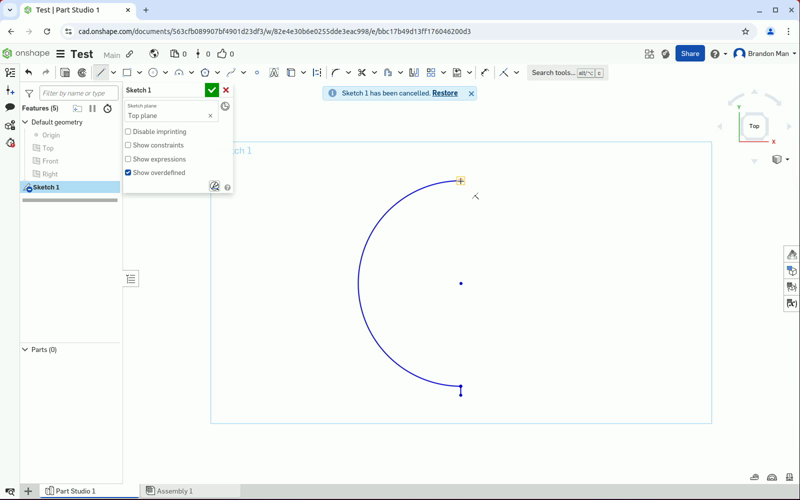
key_down(shift)
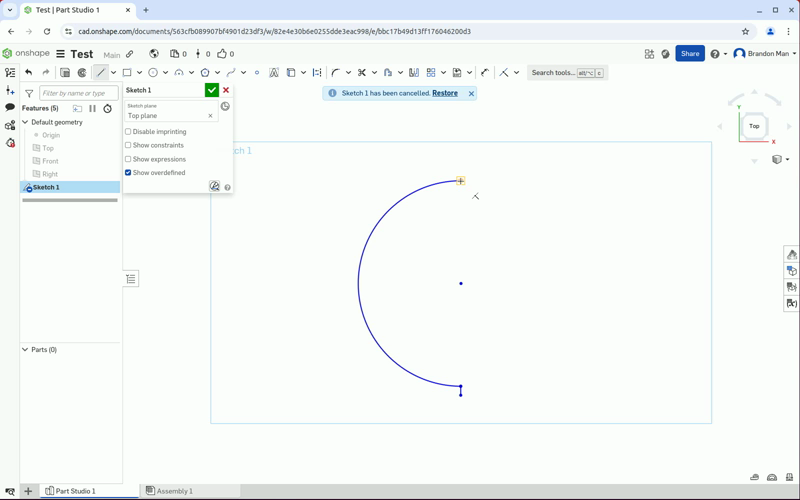
mouse_move(490, 180)
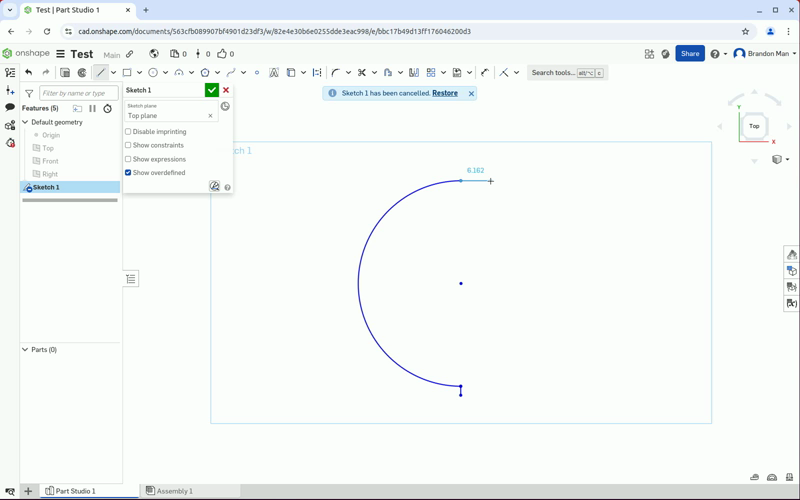
mouse_move(460, 171)
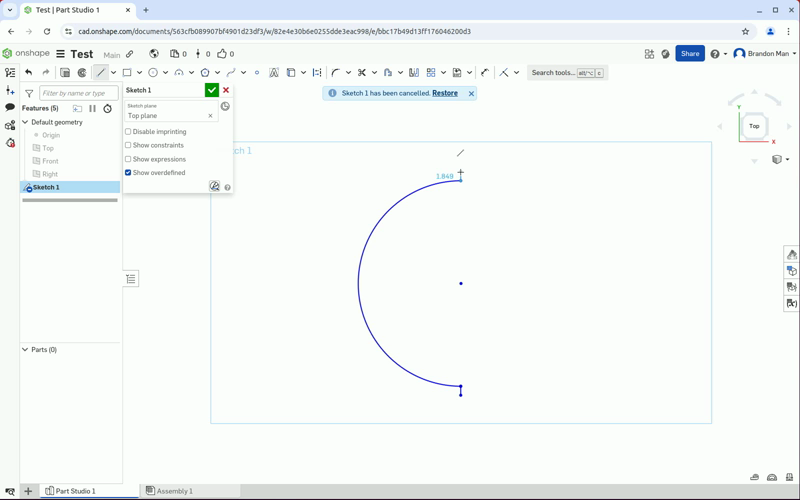
click(460, 171)
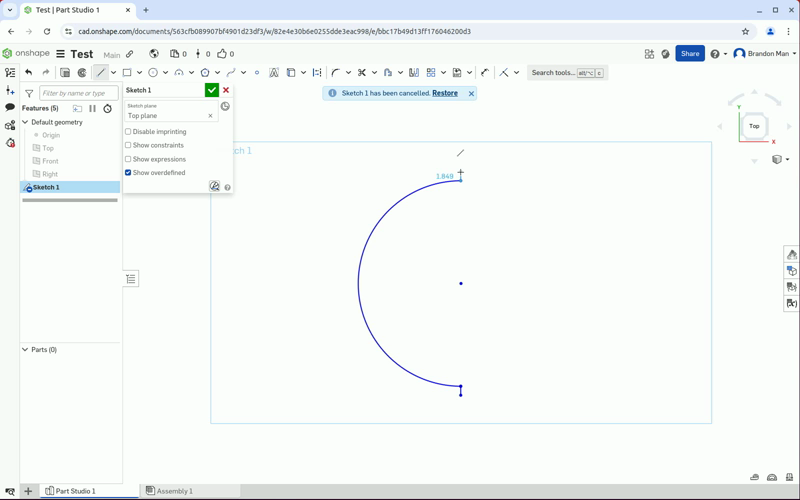
key_up(shift)
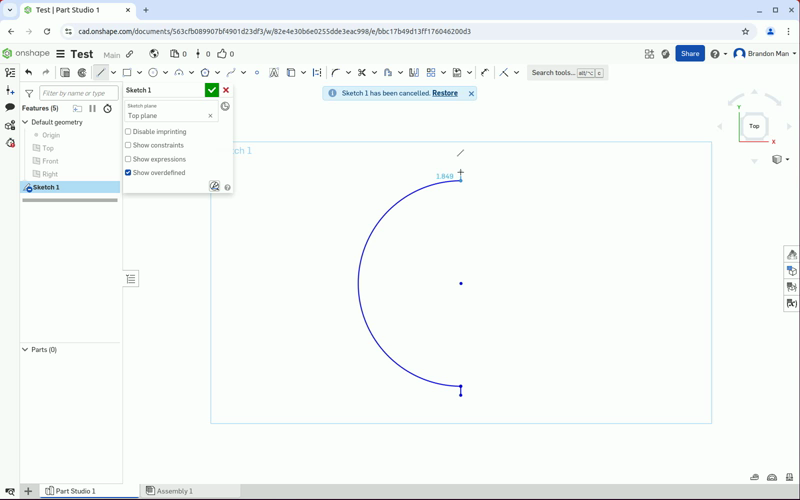
key(esc)
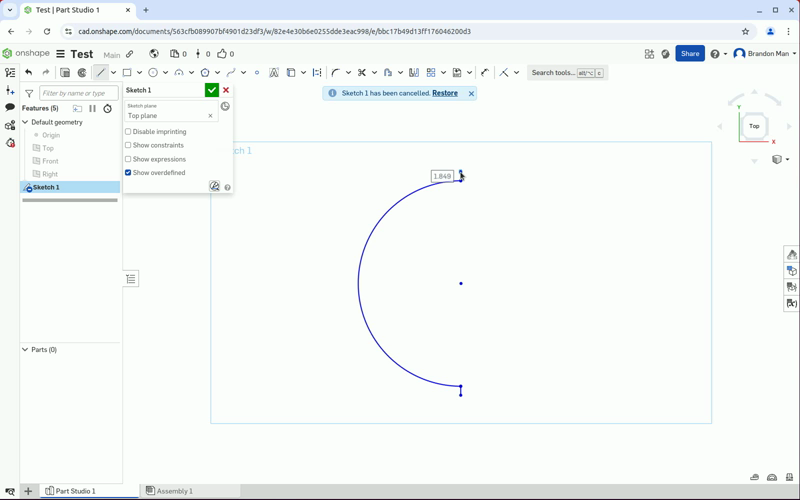
key(a)
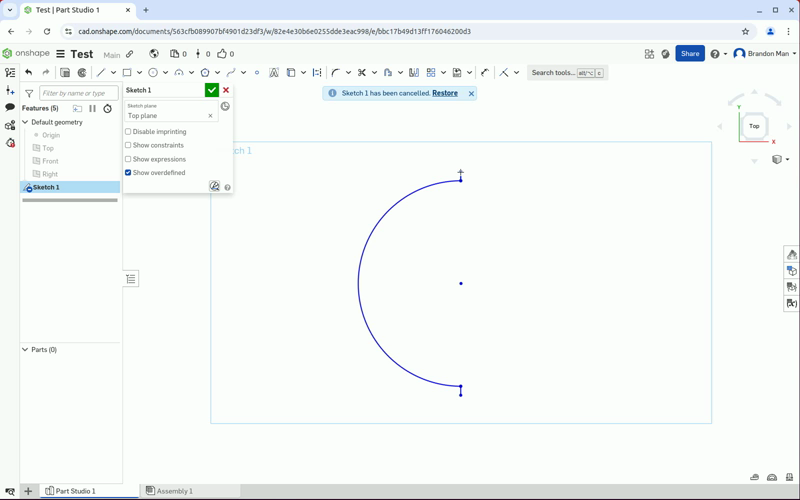
mouse_move(460, 171)
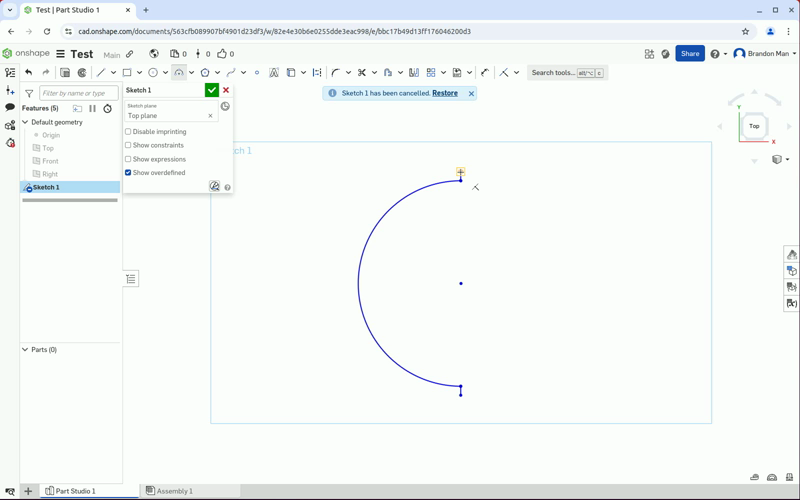
click(460, 171)
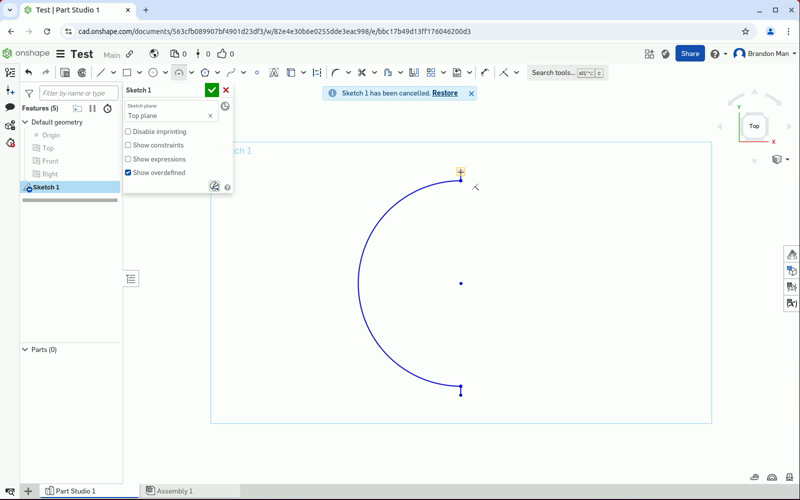
mouse_move(460, 395)
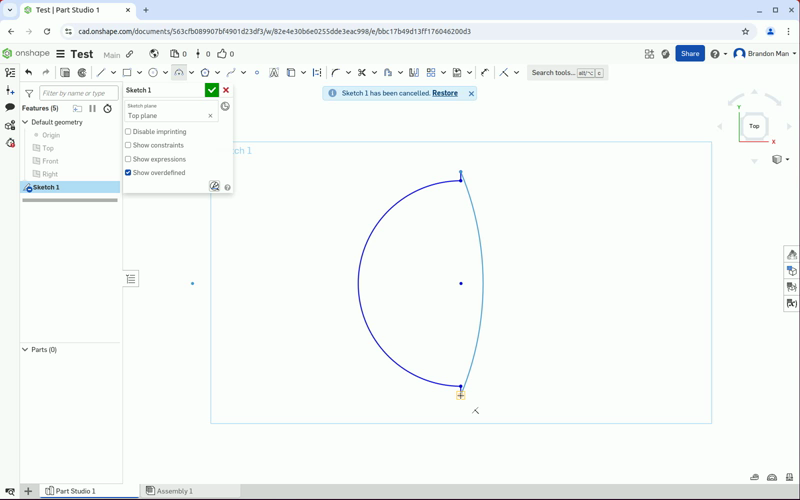
click(460, 395)
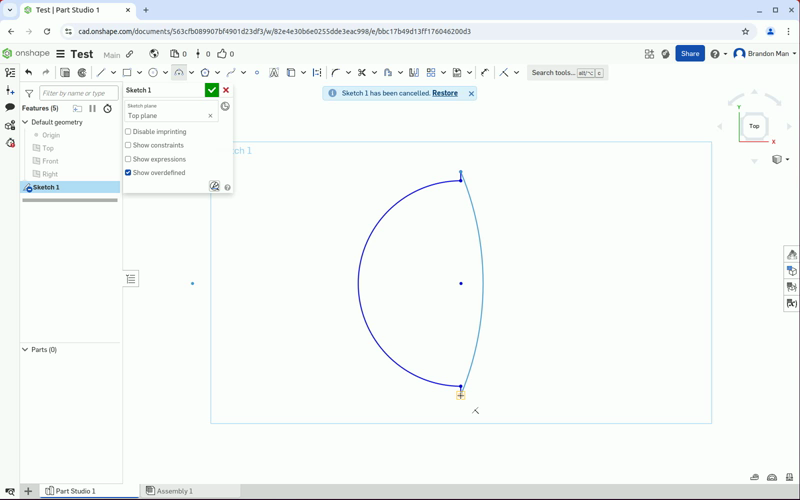
key_down(shift)
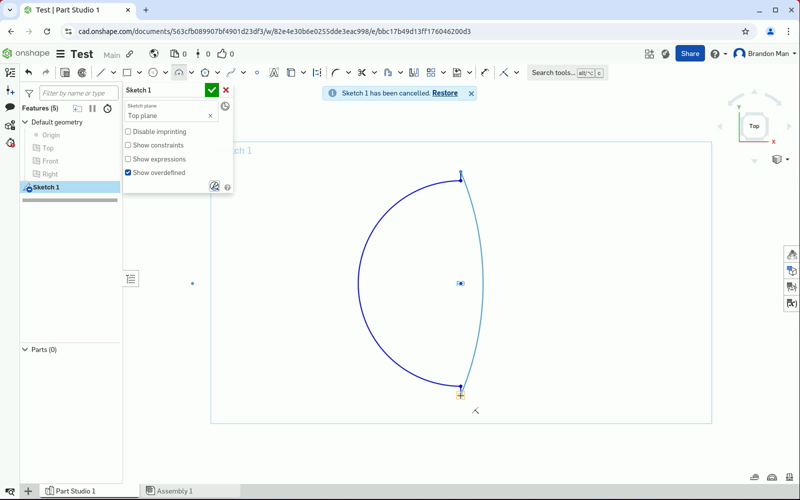
mouse_move(348, 283)
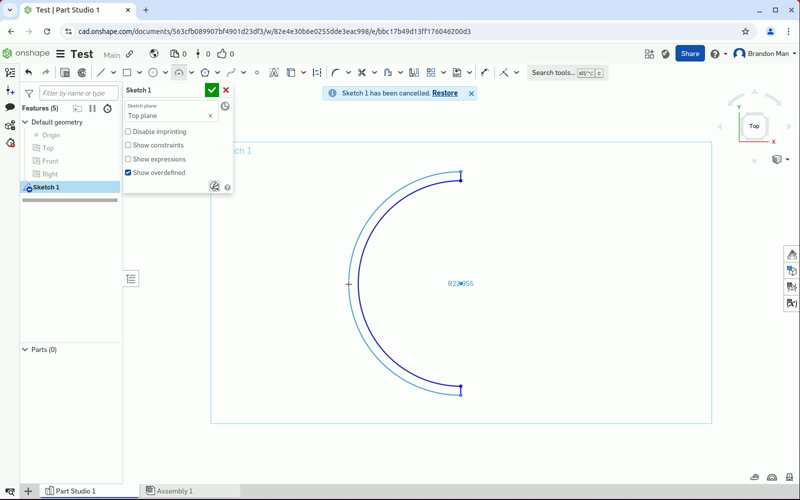
click(348, 283)
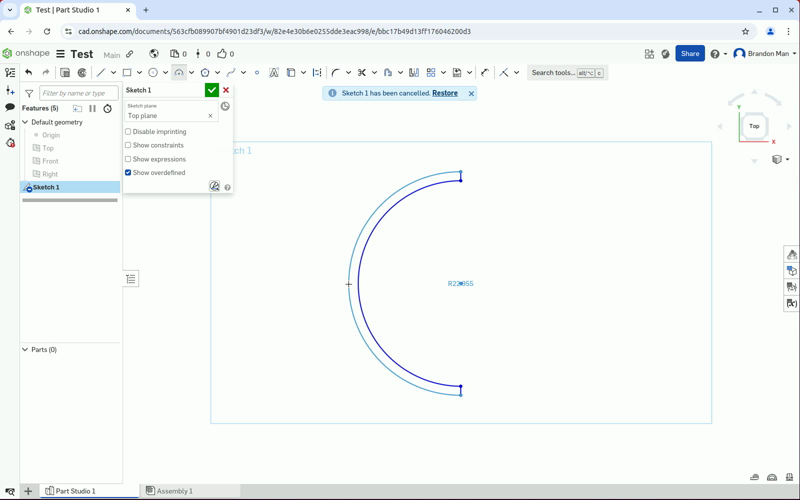
key_up(shift)
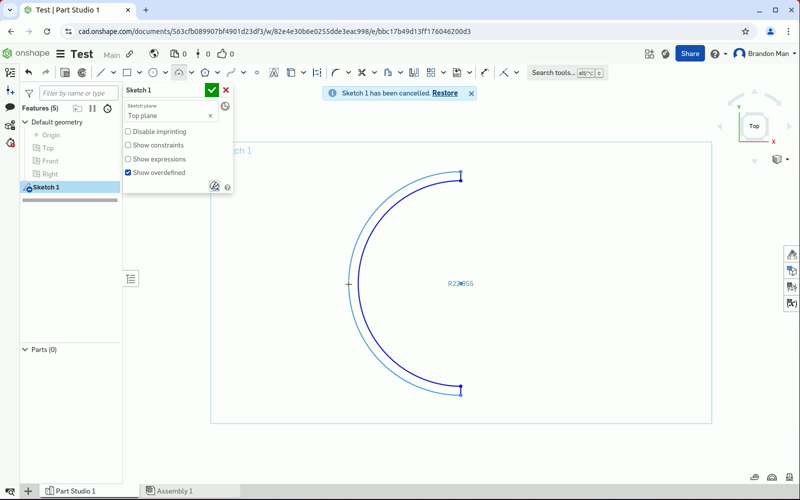
key(esc)
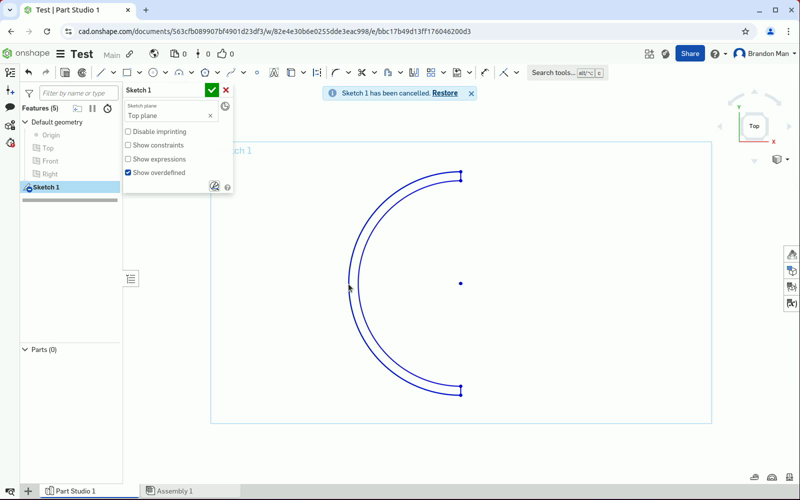
mouse_move(431, 183)
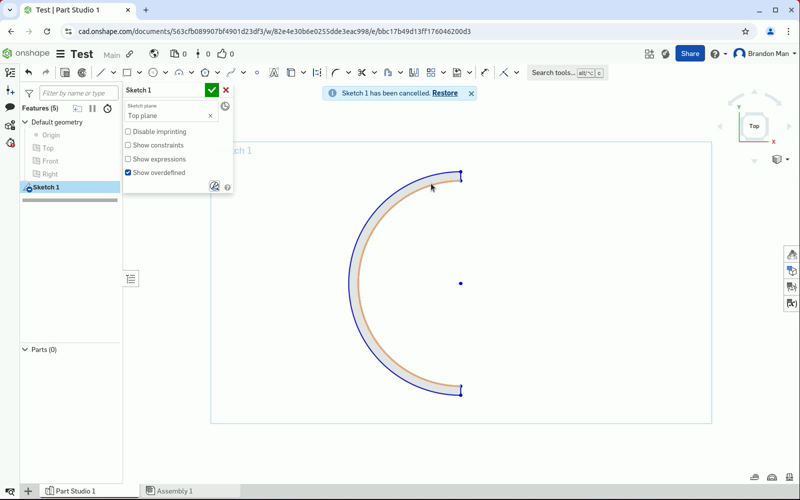
click(431, 183)
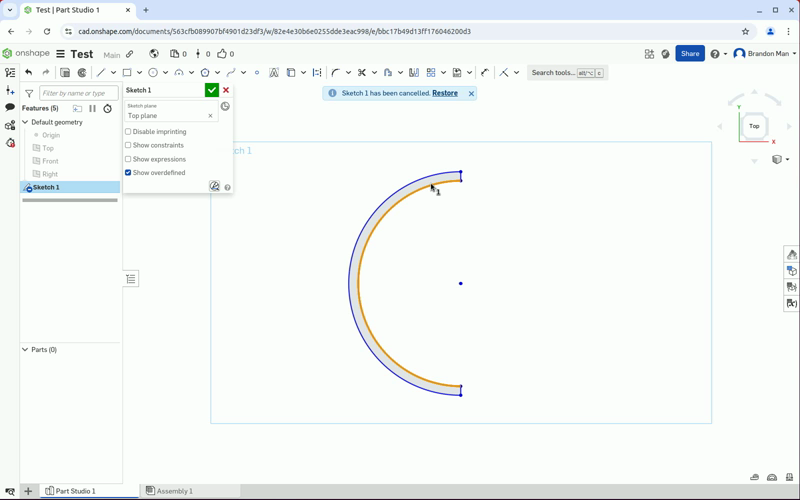
mouse_move(73, 352)
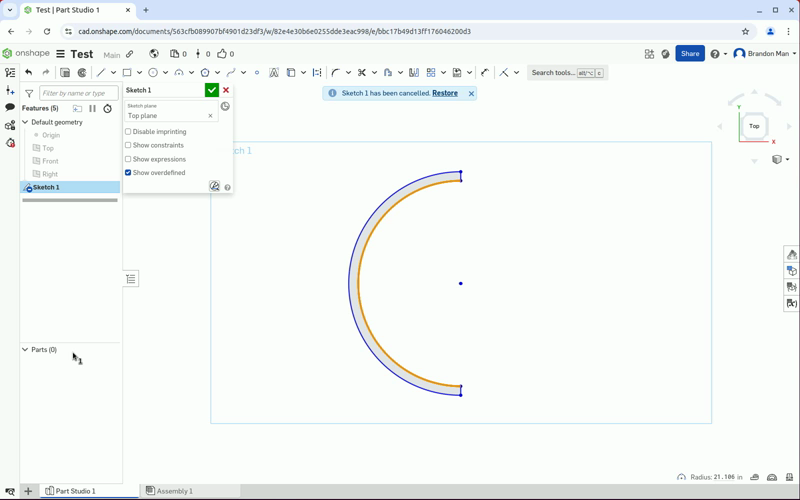
key(shift+y)
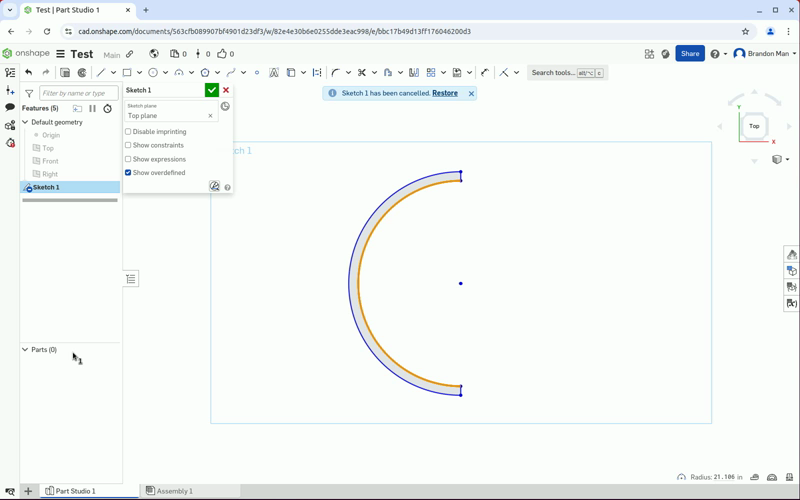
key(shift+e)
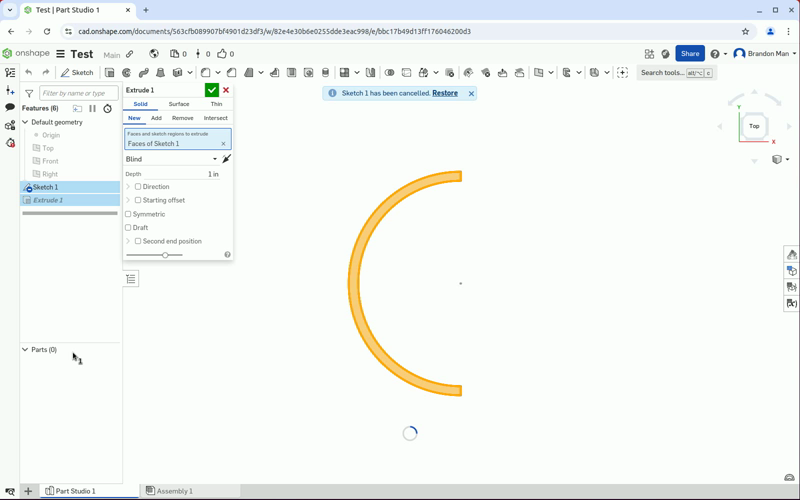
mouse_move(143, 106)
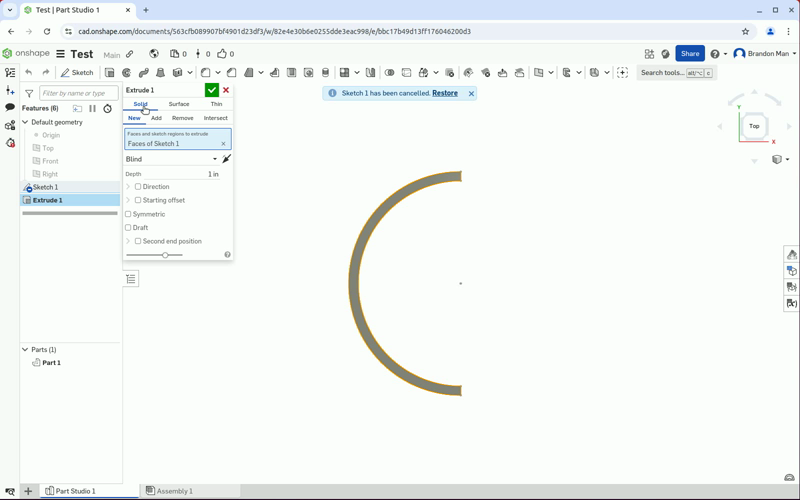
click(143, 106)
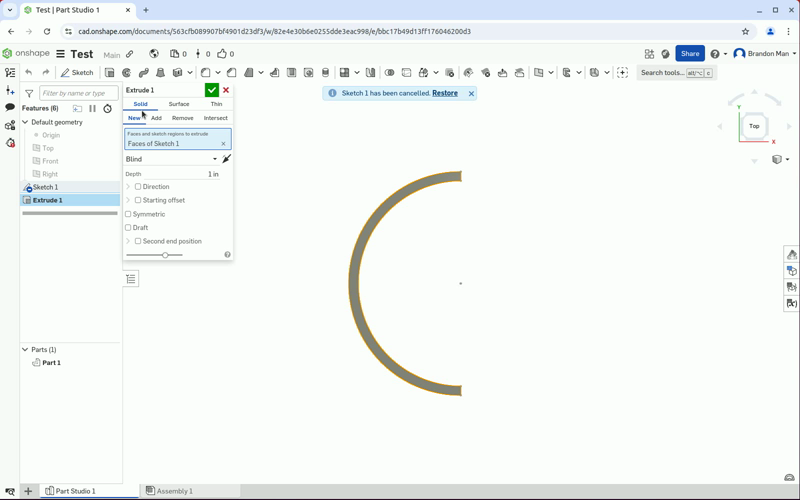
mouse_move(137, 120)
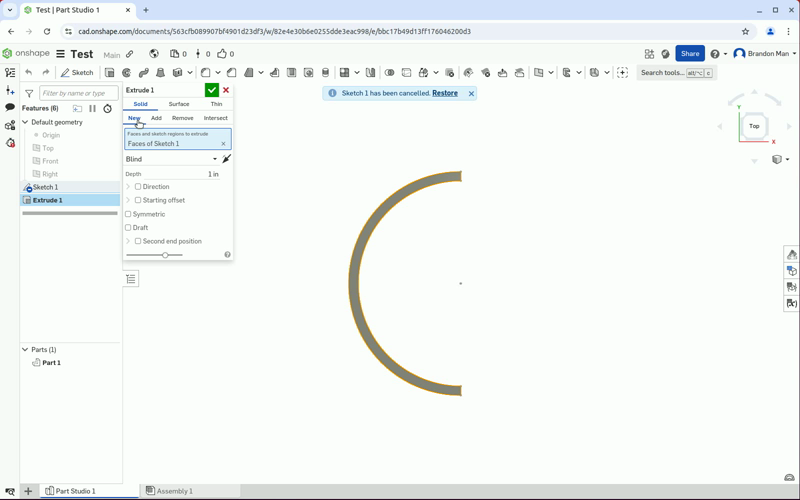
click(137, 120)
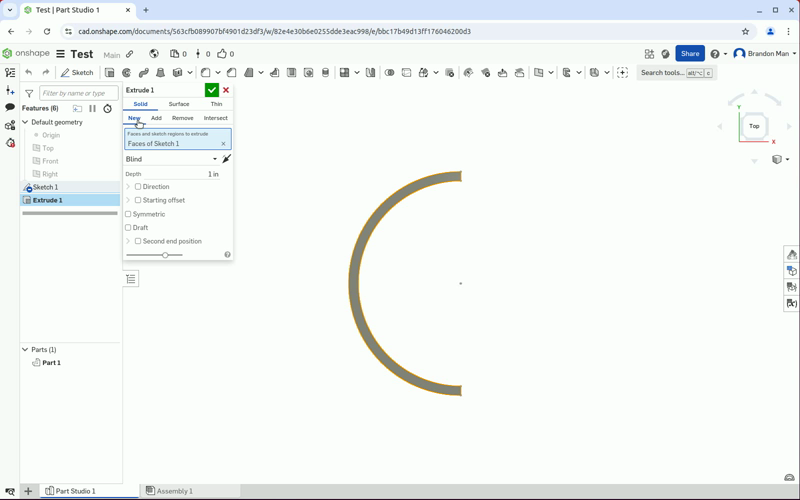
key(tab, 4)
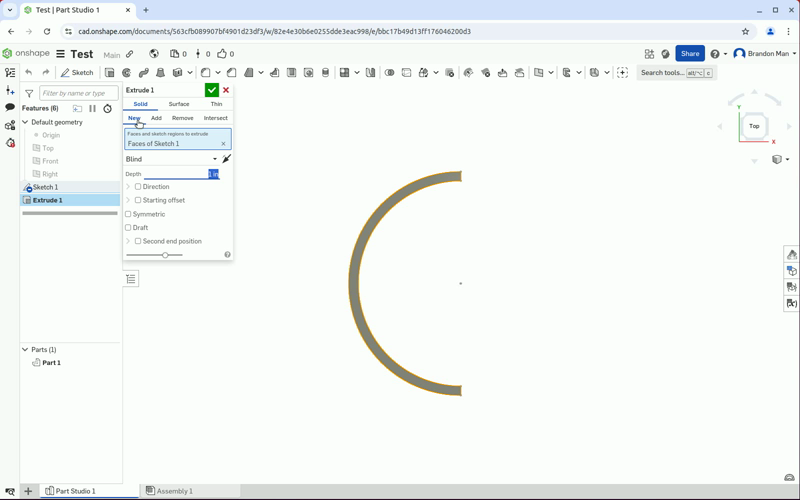
text(0.722)
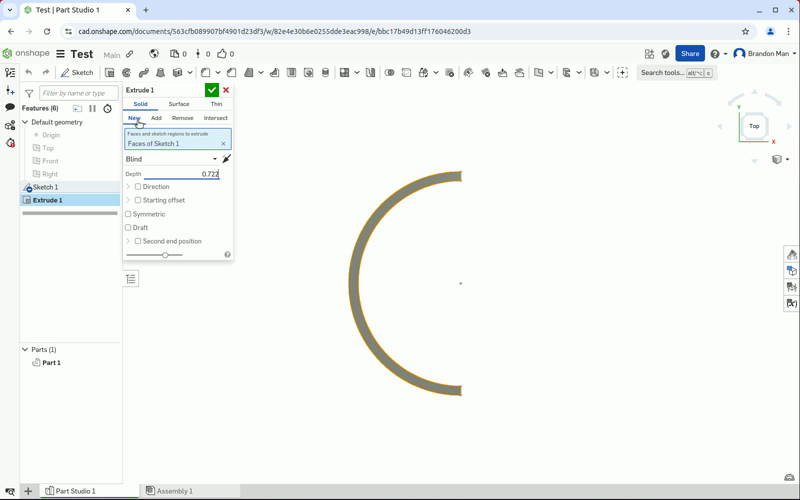
key(enter)
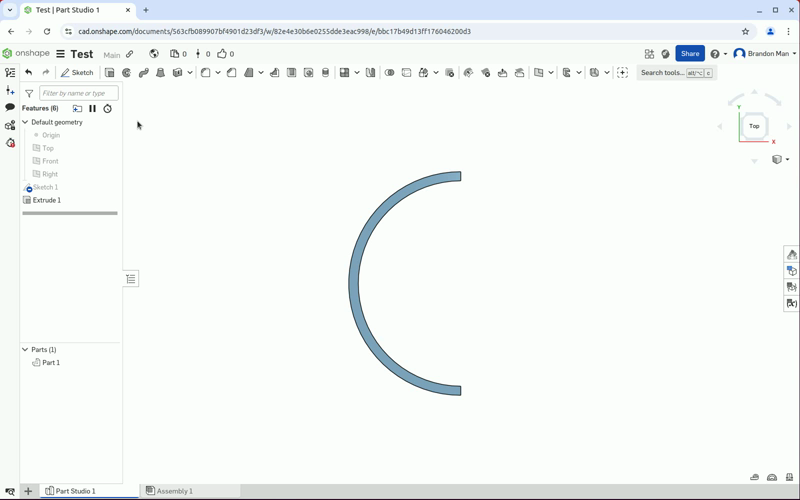
key(shift+h)
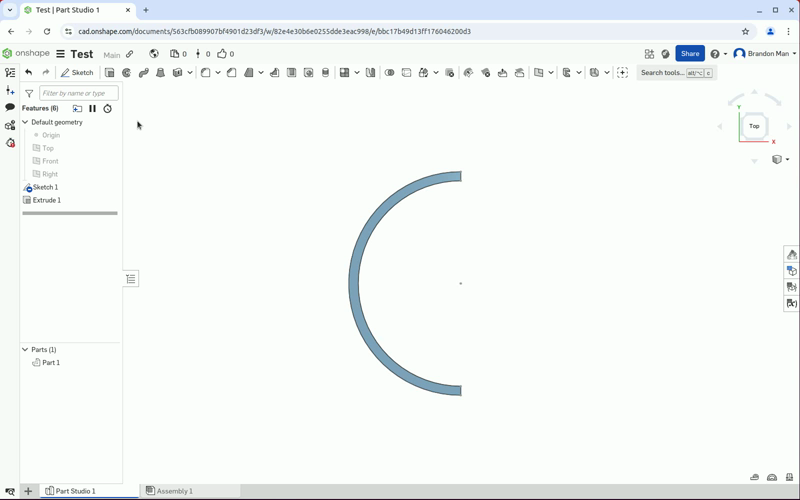
key(shift+h)
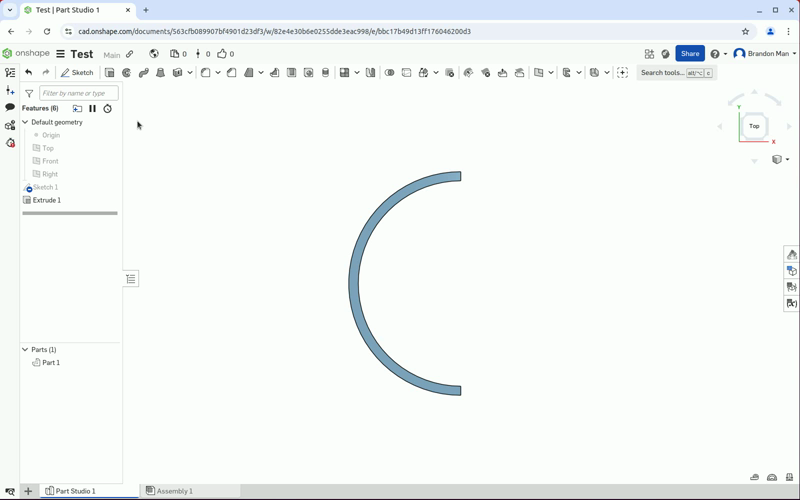
mouse_move(73, 189)
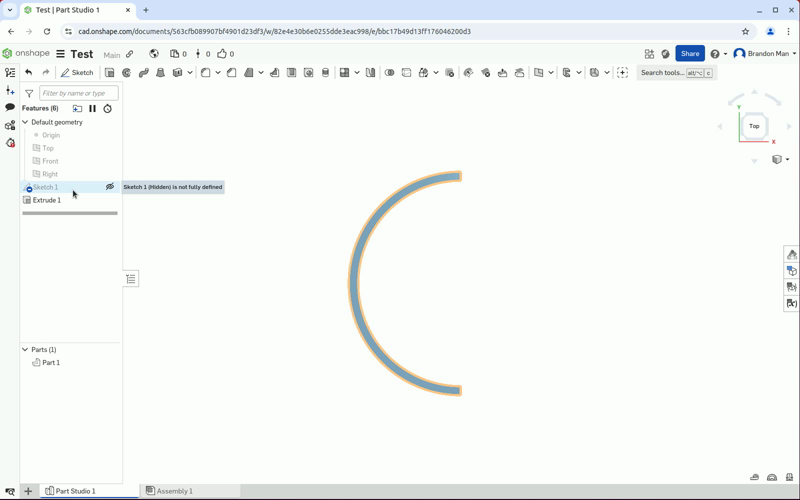
click(73, 189)
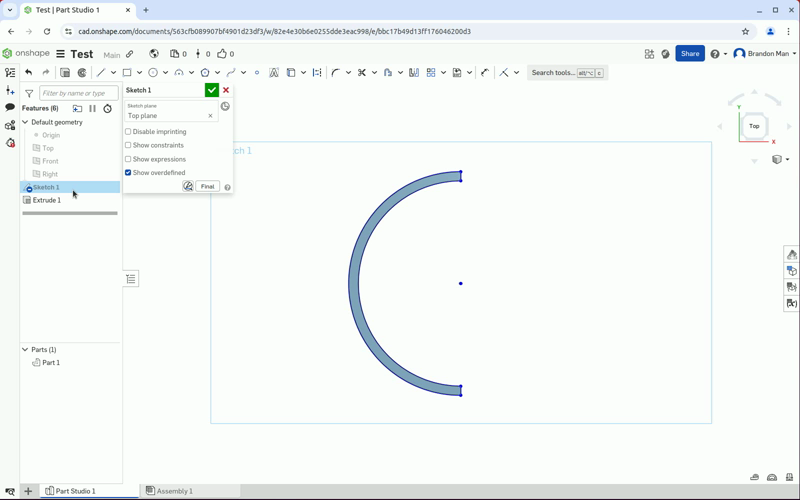
mouse_move(229, 92)
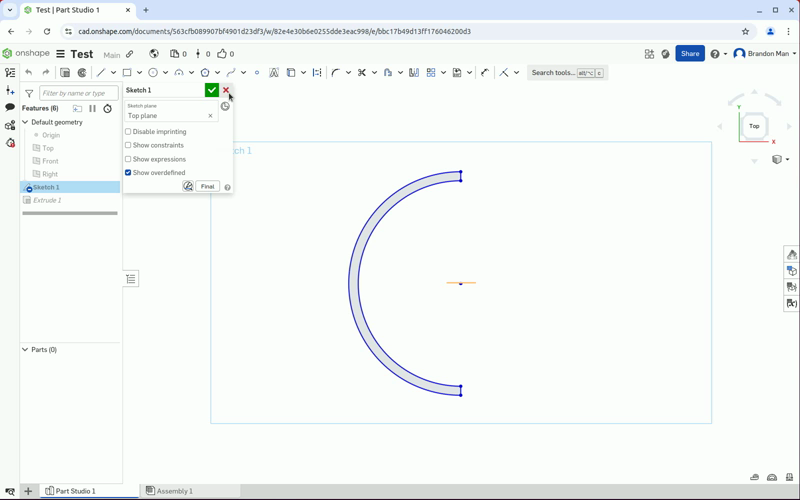
click(229, 92)
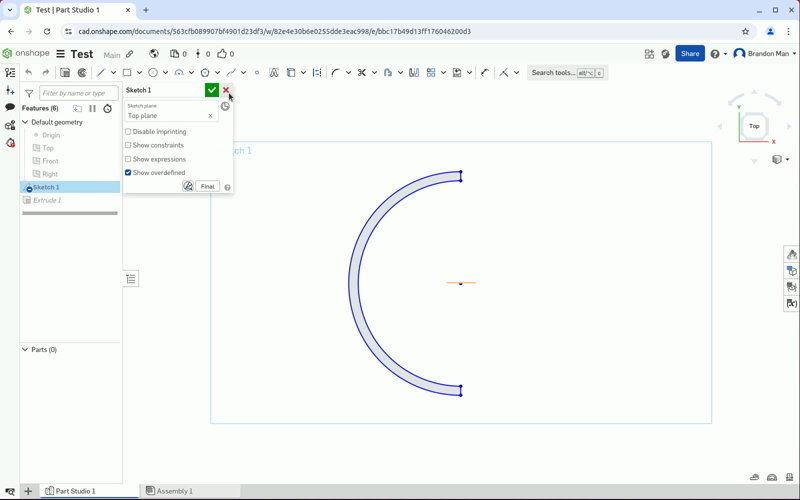
key(shift+s)
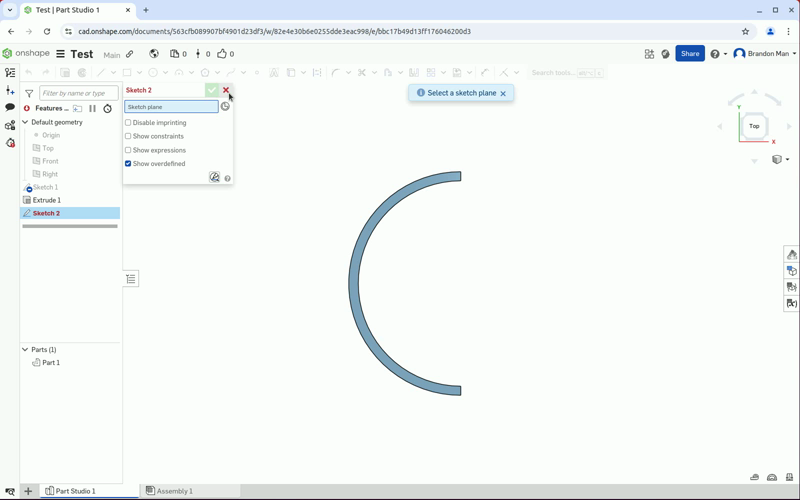
mouse_move(73, 150)
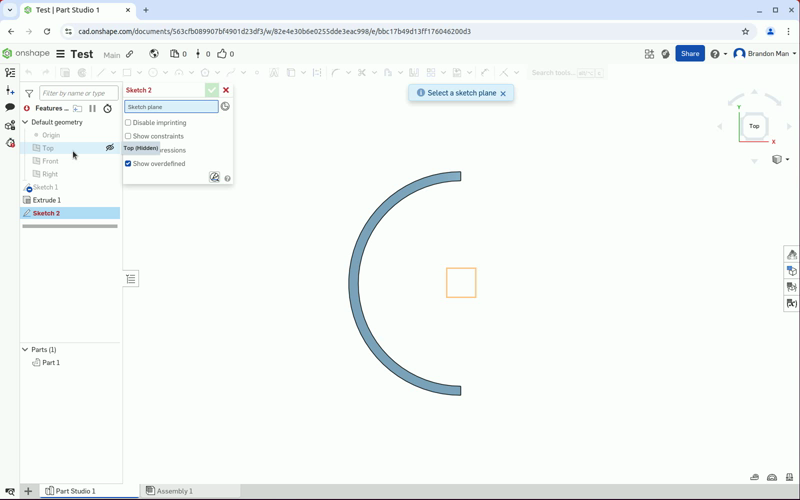
click(73, 150)
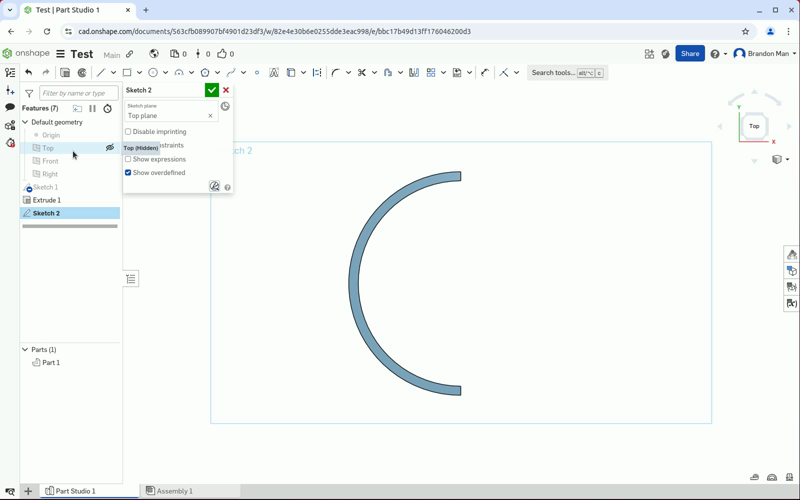
mouse_move(73, 352)
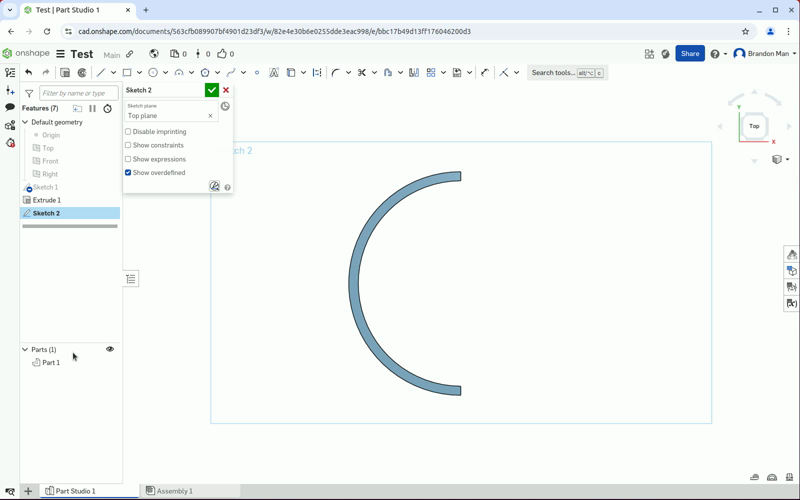
key(y)
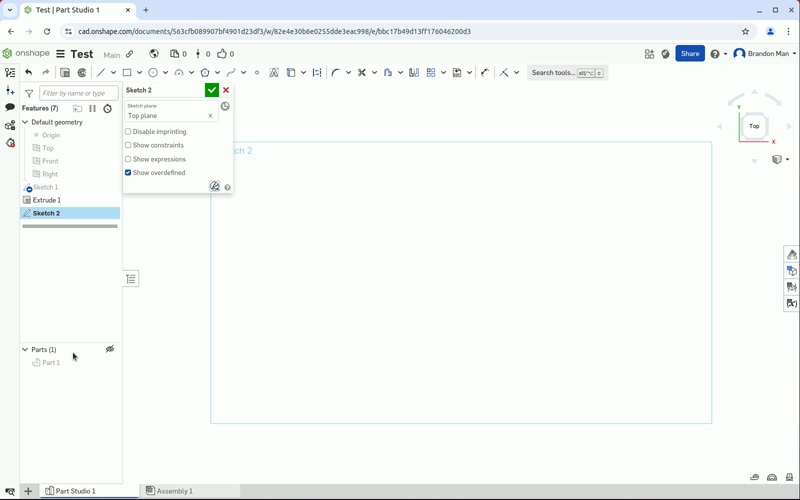
key(l)
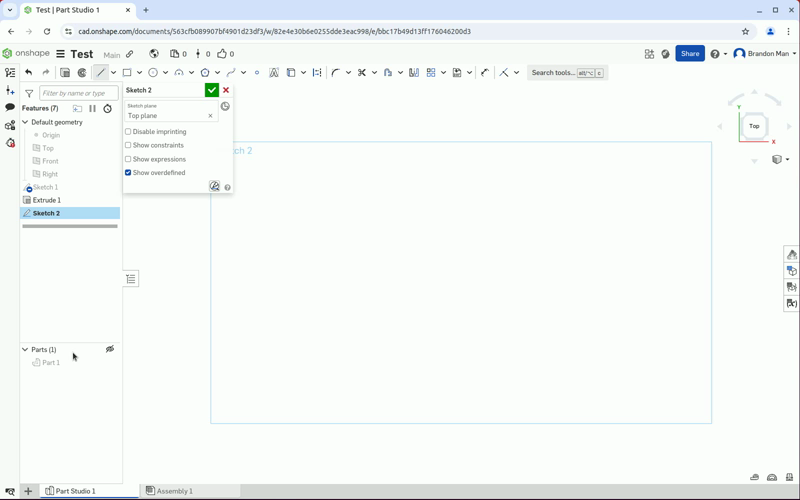
key_down(shift)
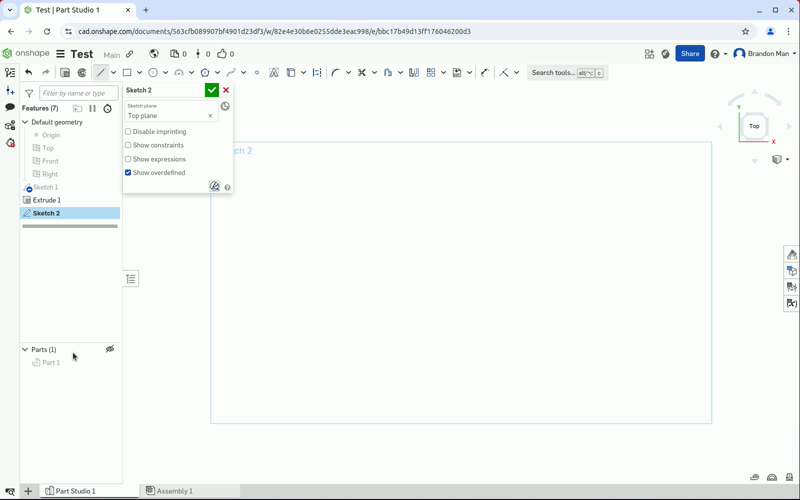
mouse_move(460, 384)
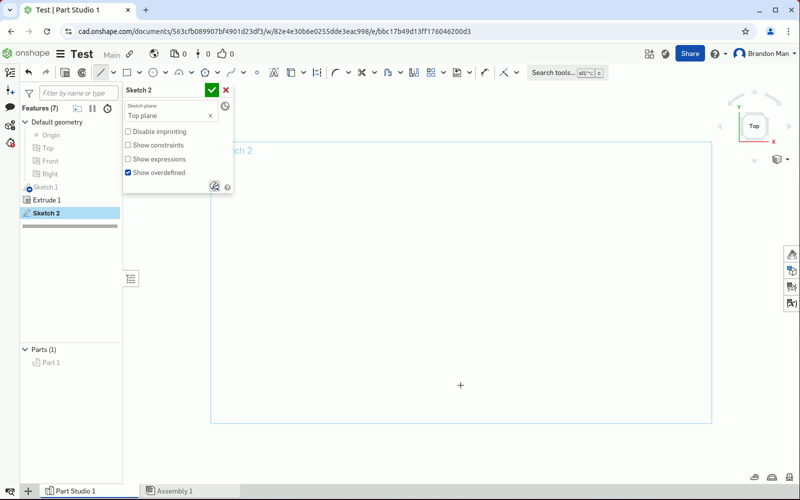
click(460, 384)
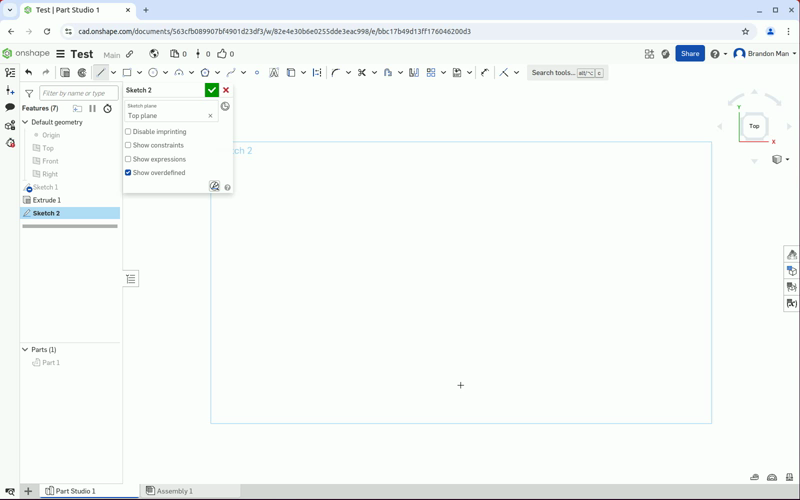
key_up(shift)
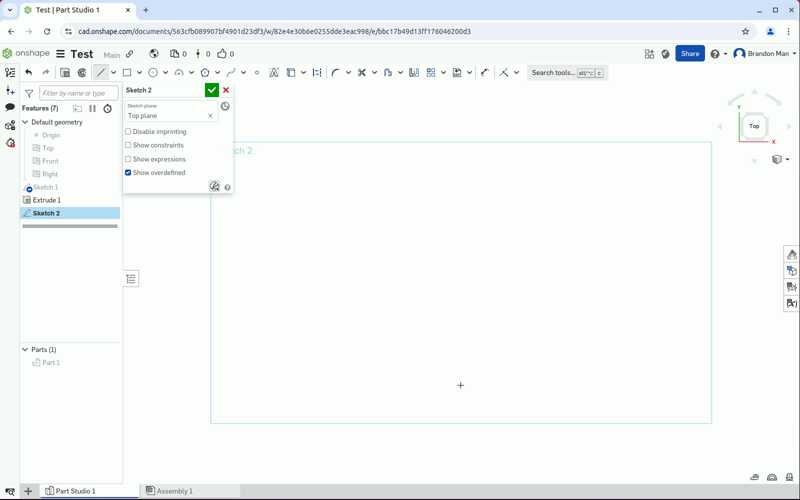
key_down(shift)
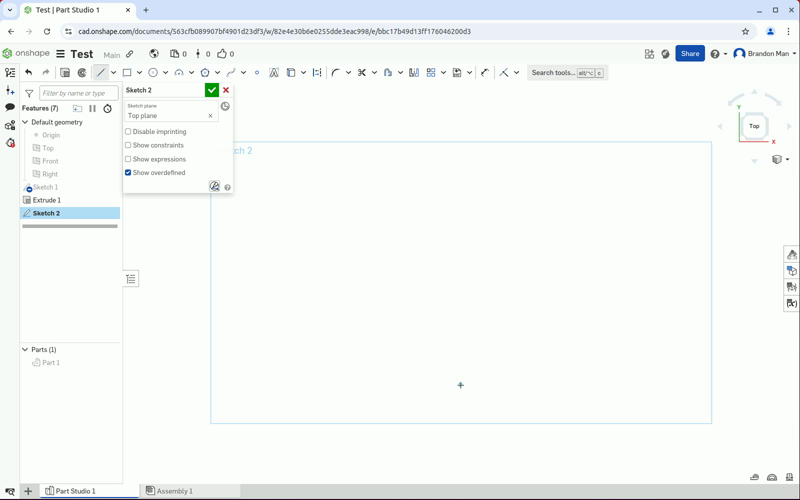
mouse_move(490, 384)
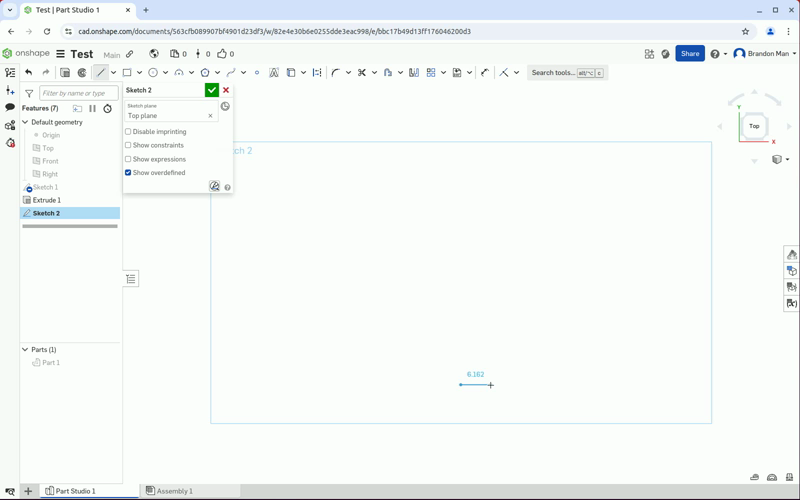
mouse_move(460, 376)
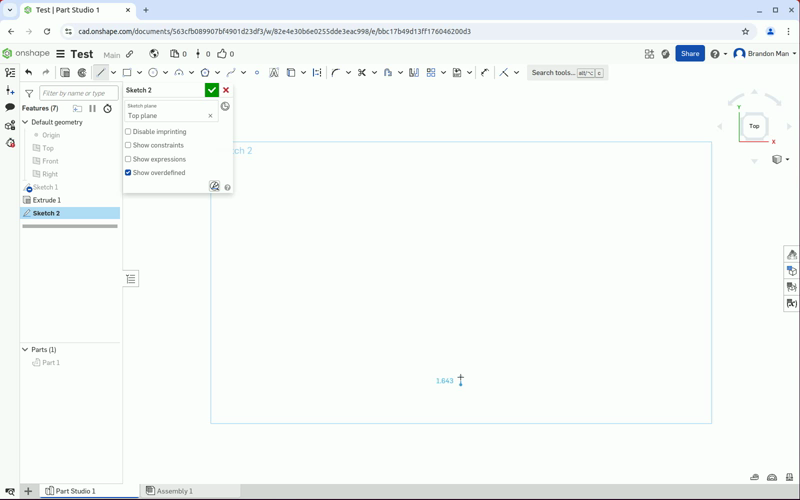
click(460, 376)
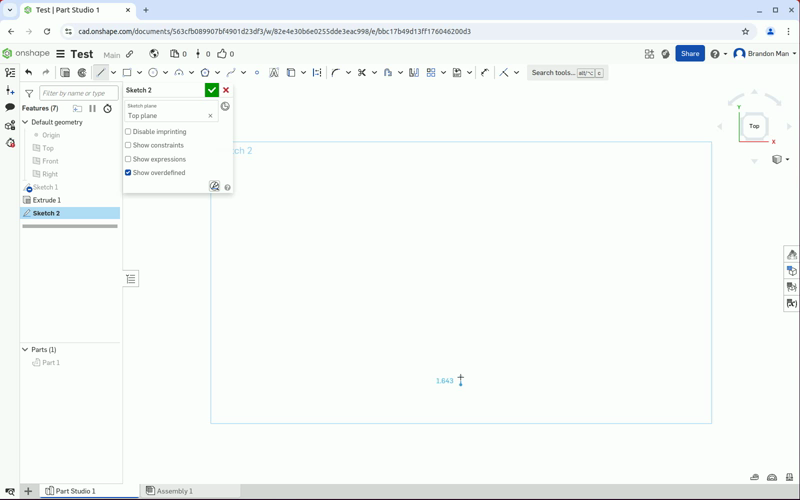
key_up(shift)
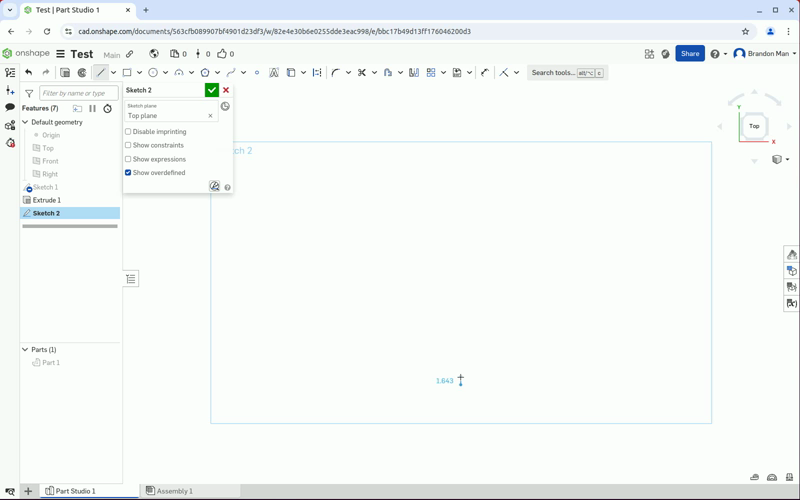
key(esc)
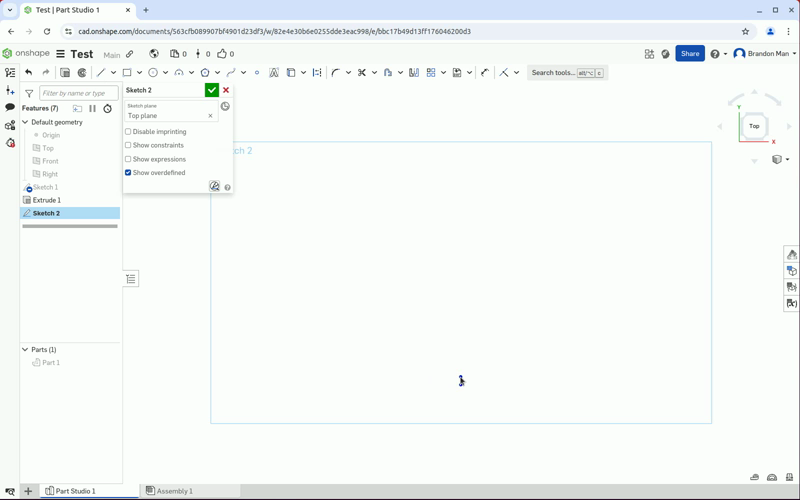
key(a)
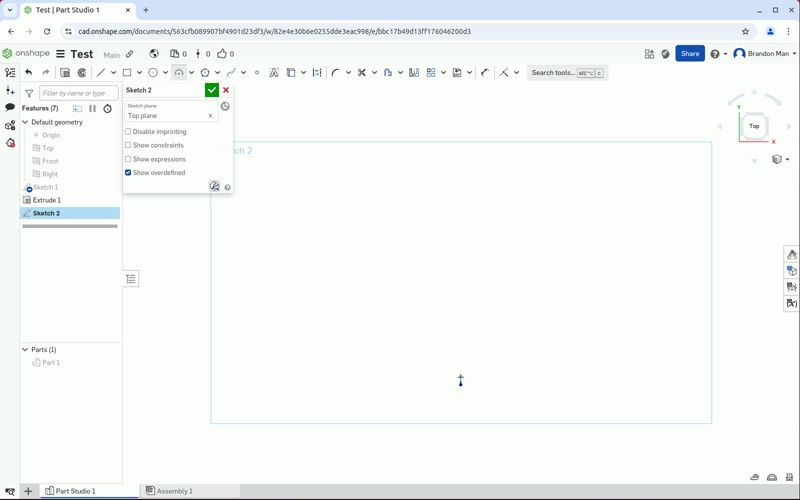
mouse_move(460, 376)
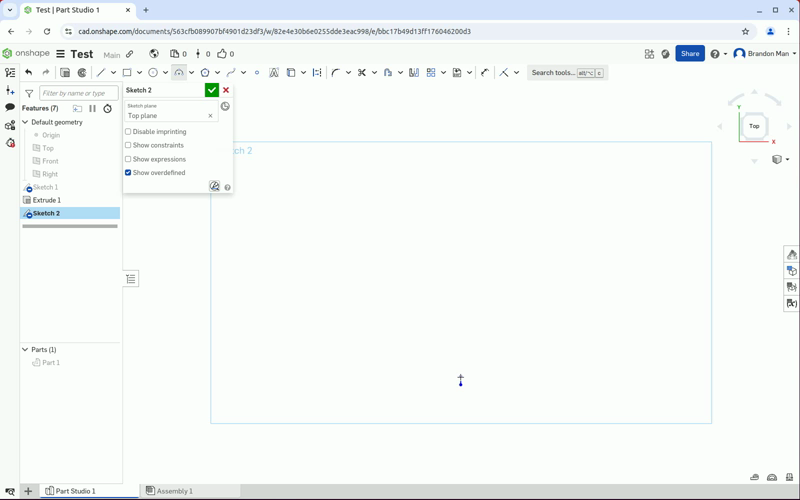
click(460, 376)
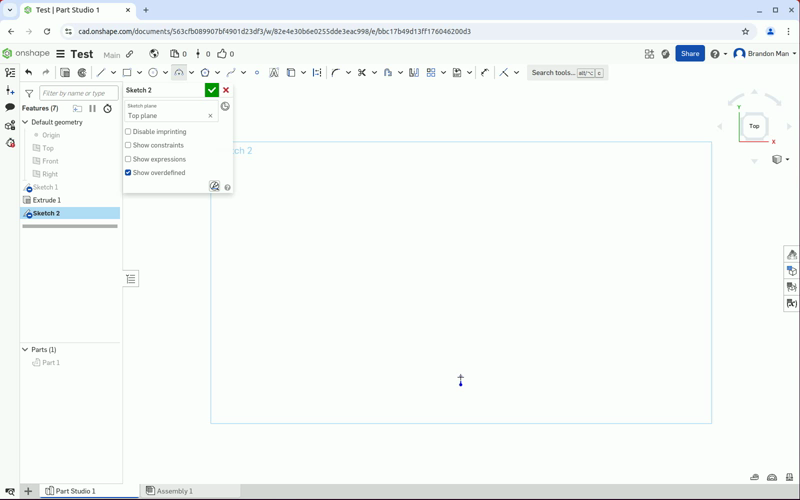
key_down(shift)
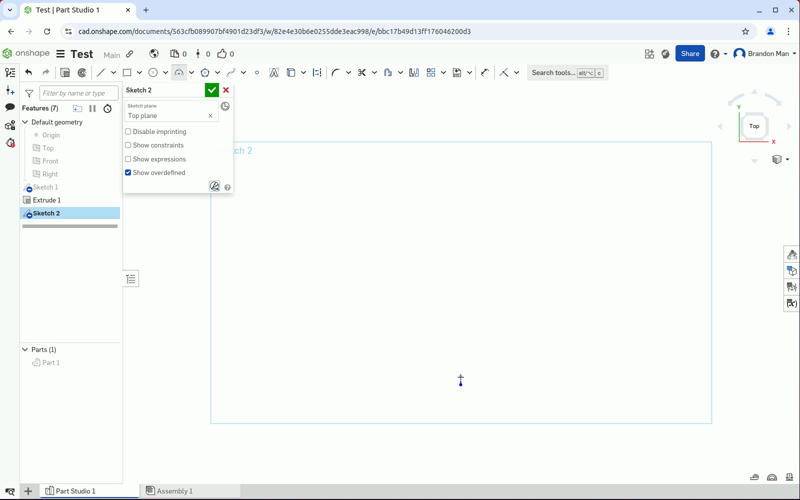
mouse_move(460, 190)
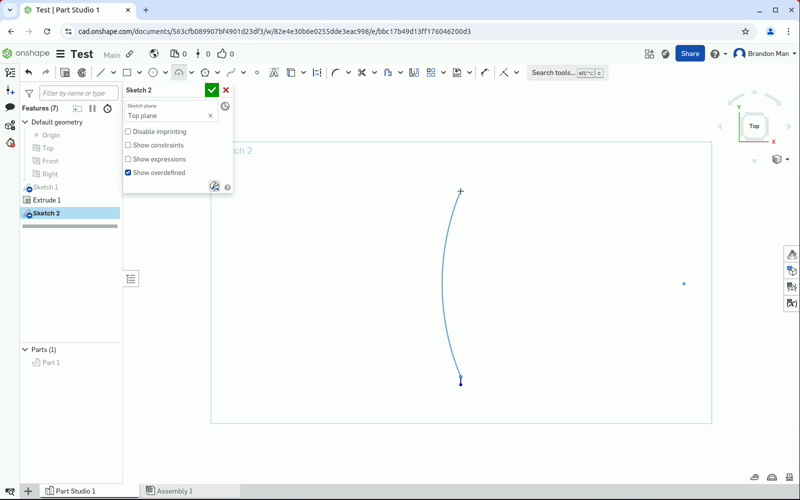
click(460, 190)
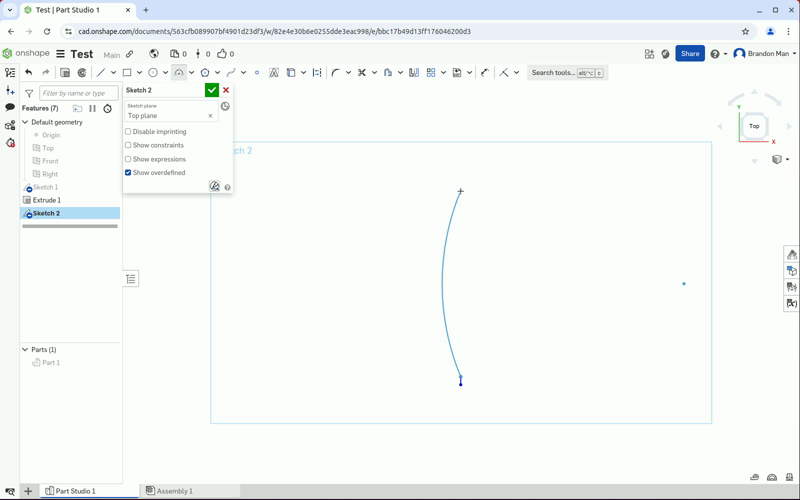
mouse_move(367, 283)
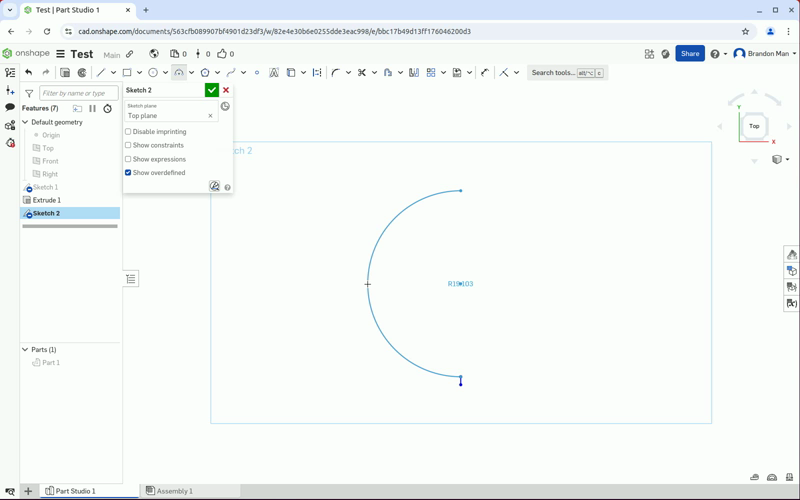
click(367, 283)
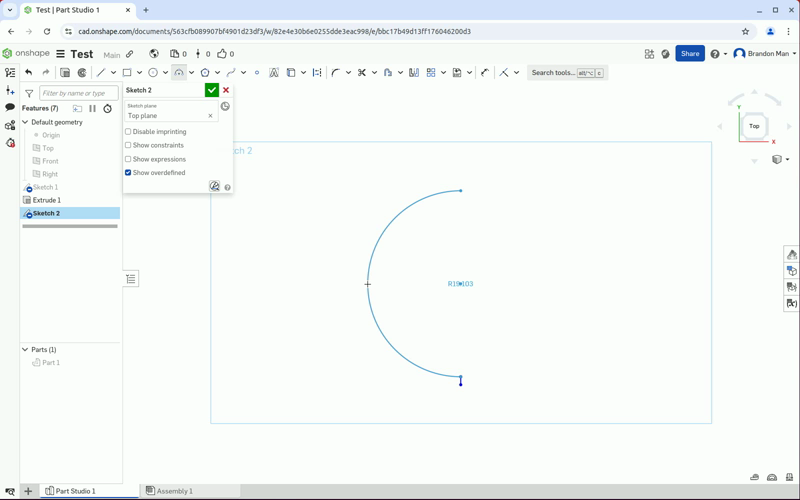
key_up(shift)
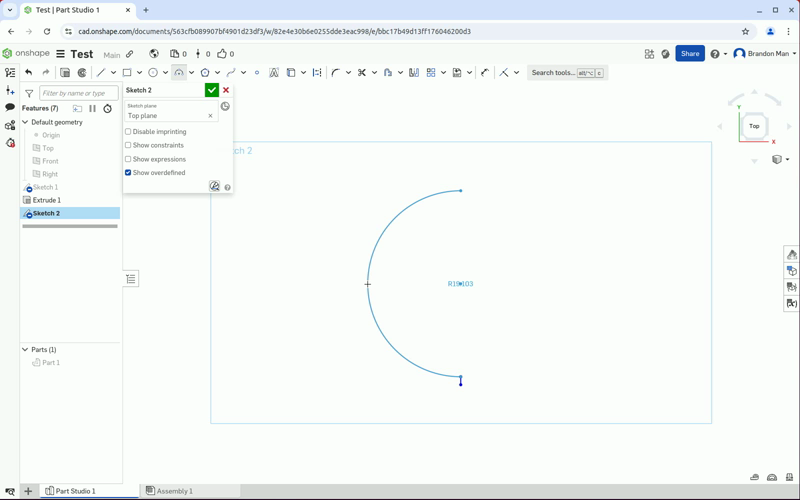
key(esc)
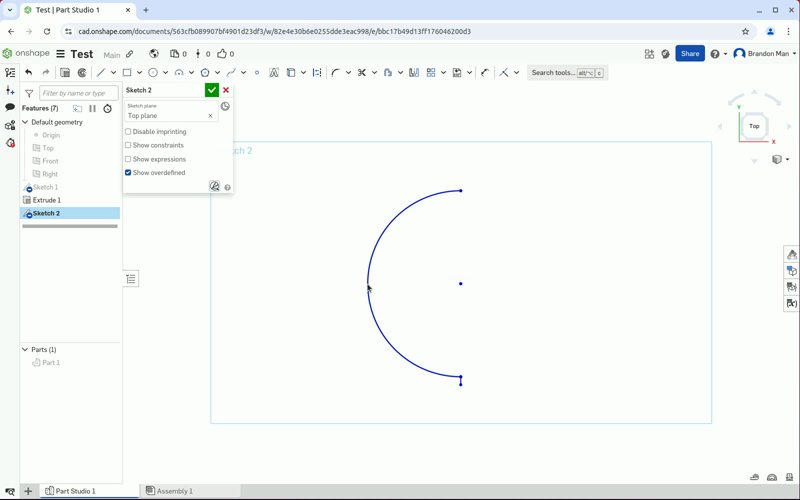
key(l)
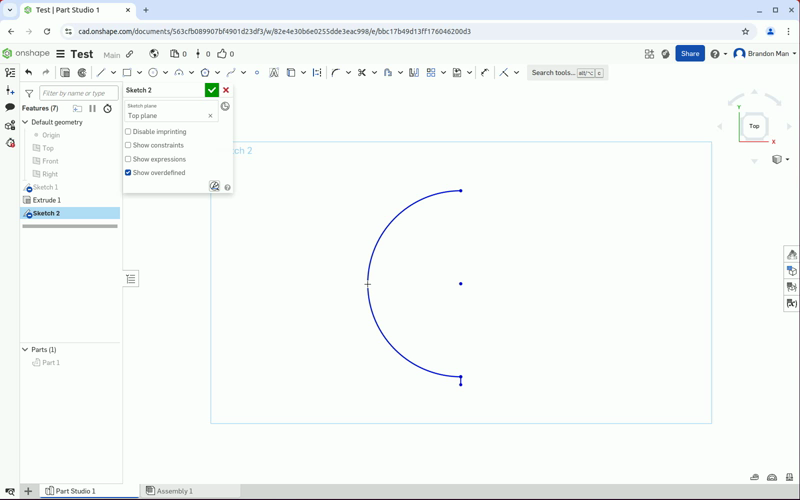
mouse_move(460, 190)
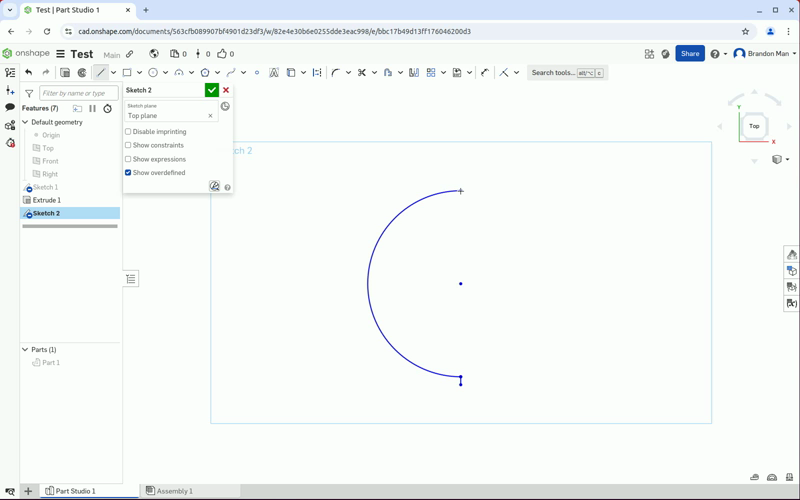
click(460, 190)
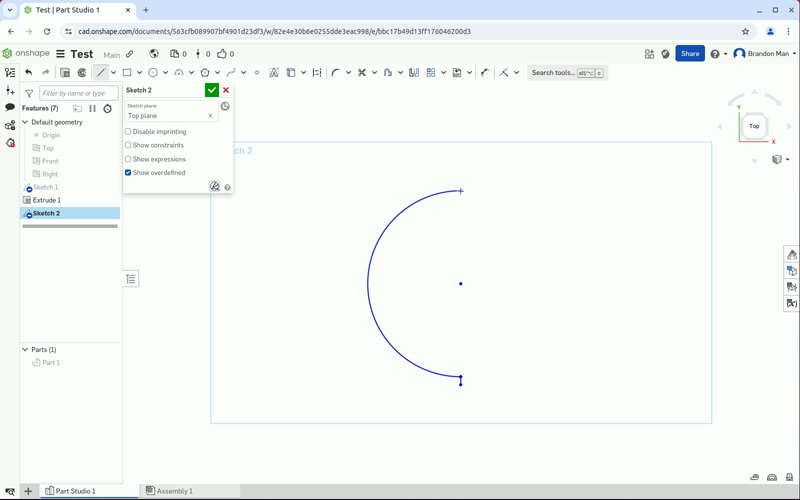
key_down(shift)
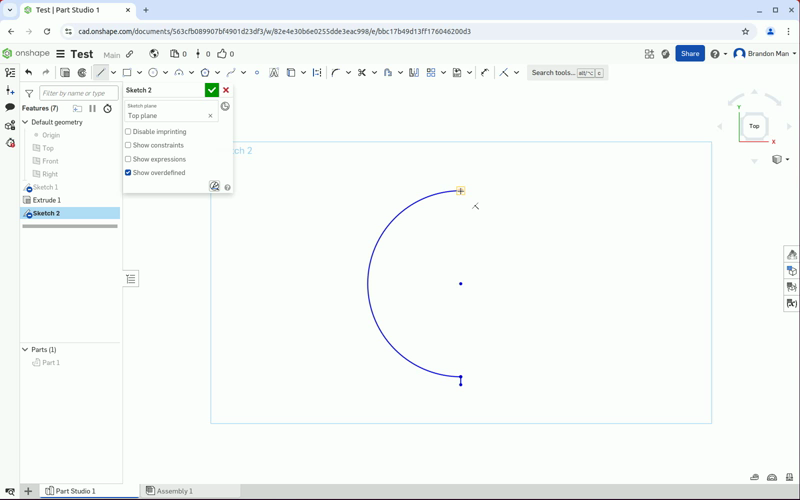
mouse_move(490, 190)
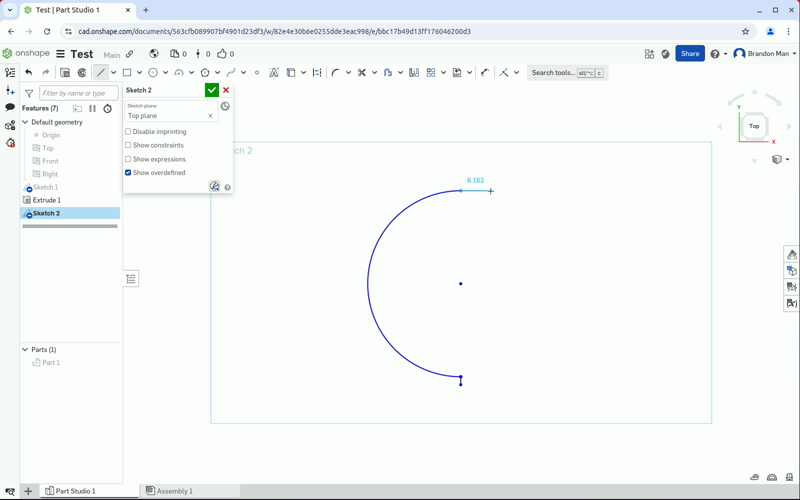
mouse_move(460, 182)
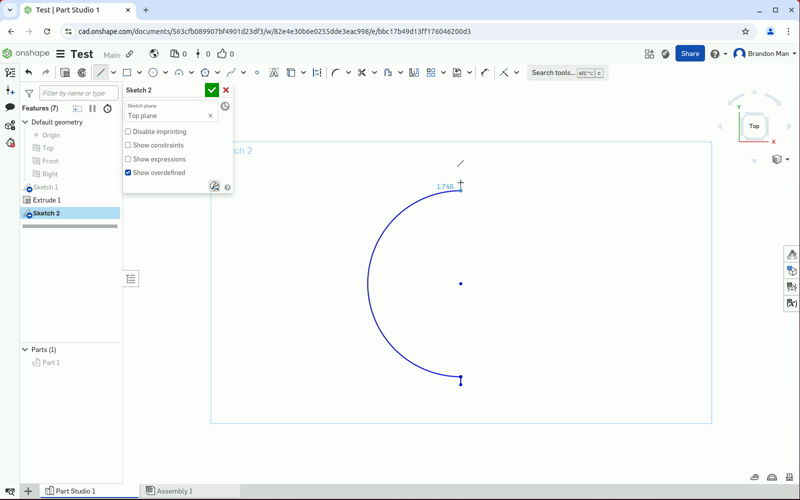
click(460, 182)
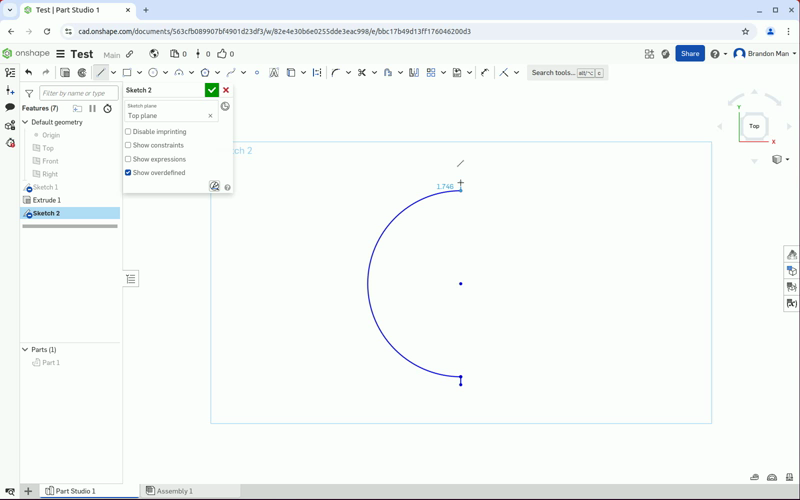
key_up(shift)
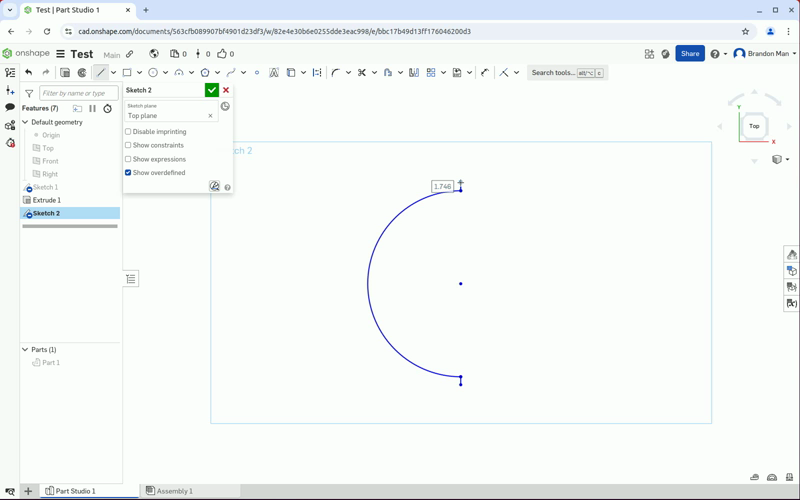
key(esc)
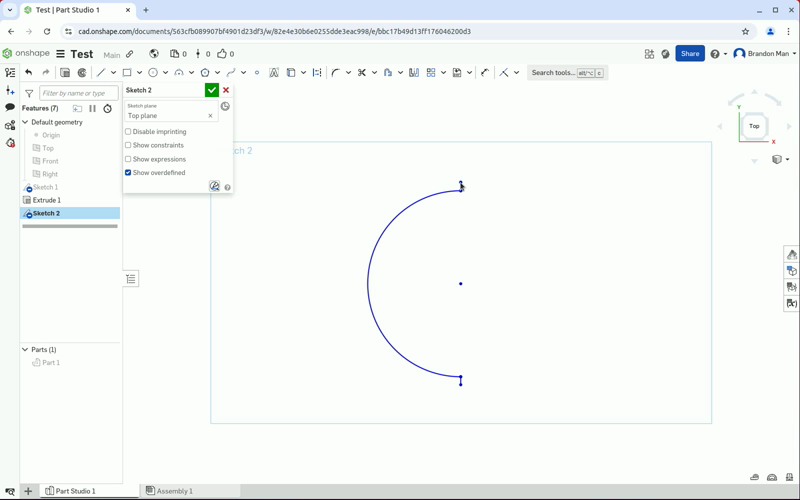
key(a)
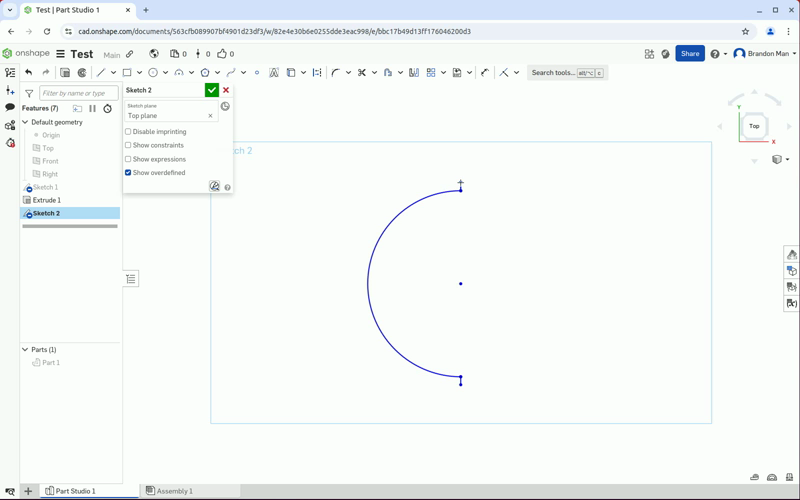
mouse_move(460, 182)
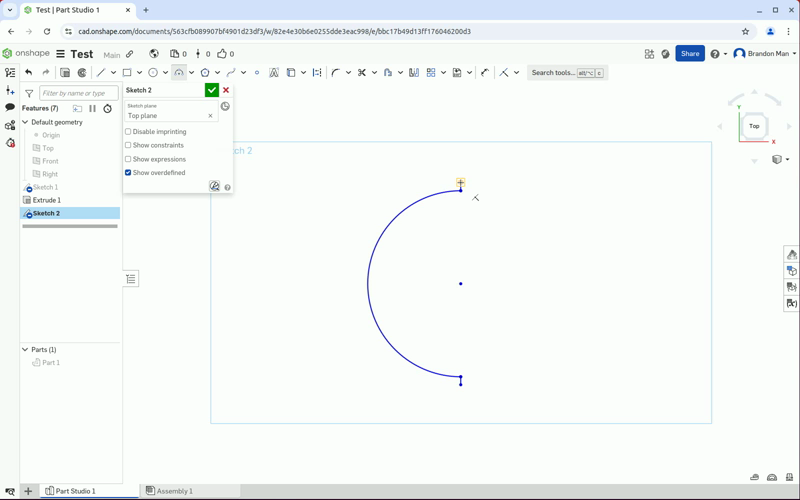
click(460, 182)
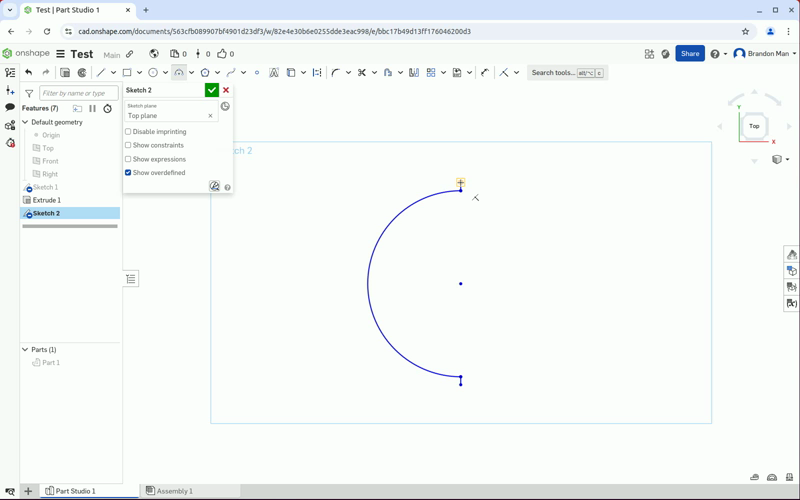
mouse_move(460, 384)
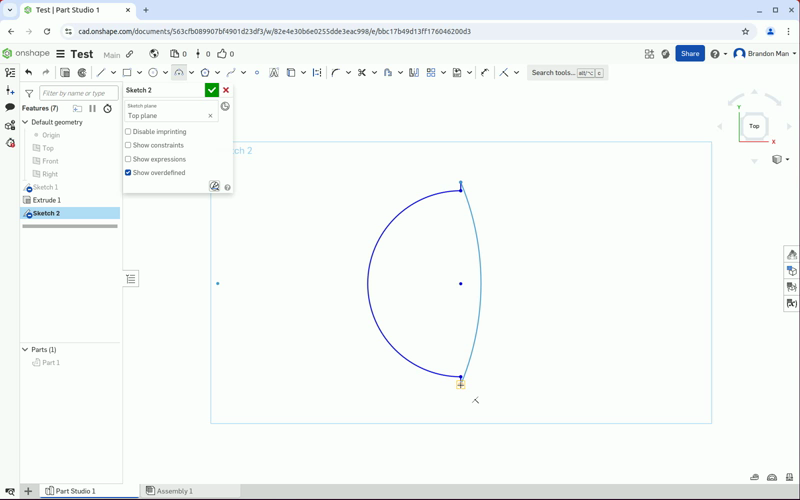
click(460, 384)
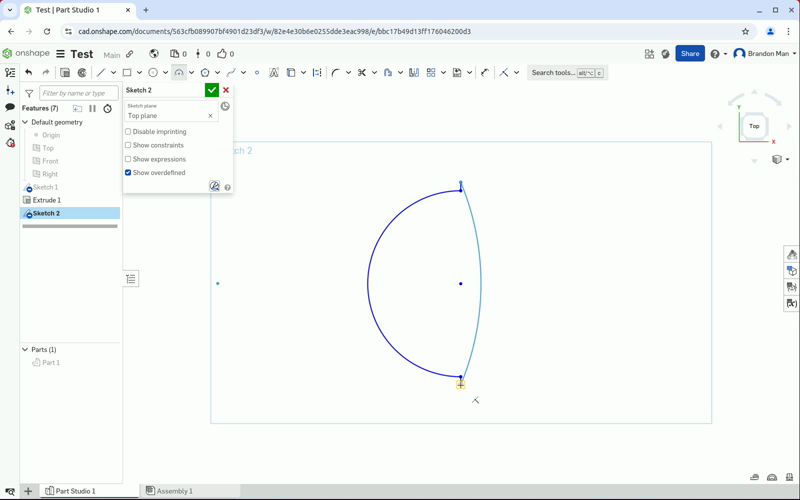
key_down(shift)
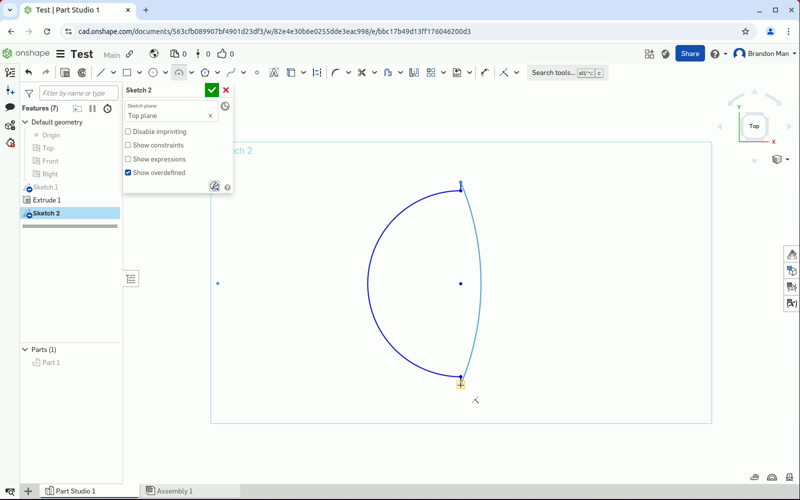
mouse_move(359, 283)
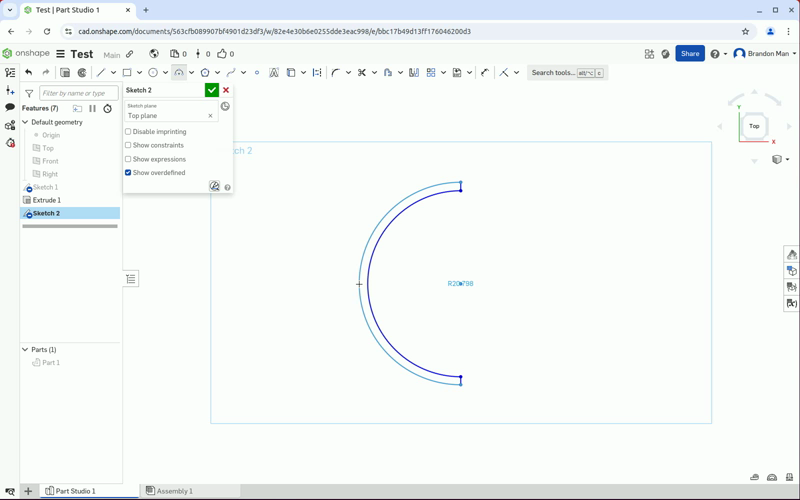
click(359, 283)
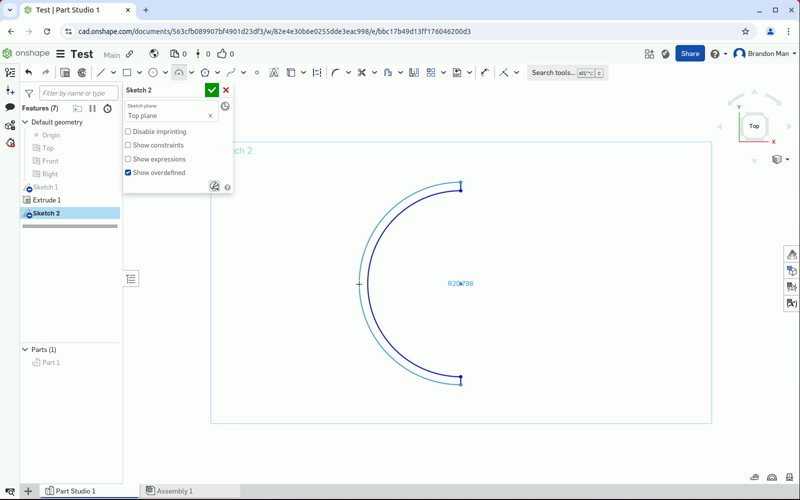
key_up(shift)
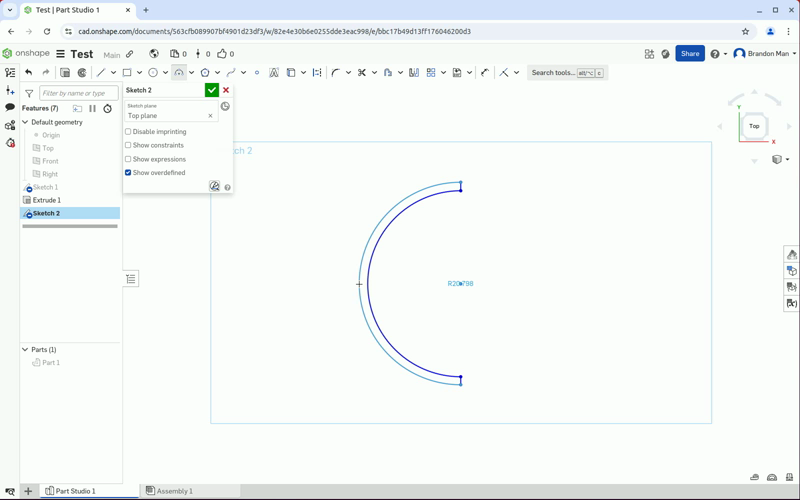
key(esc)
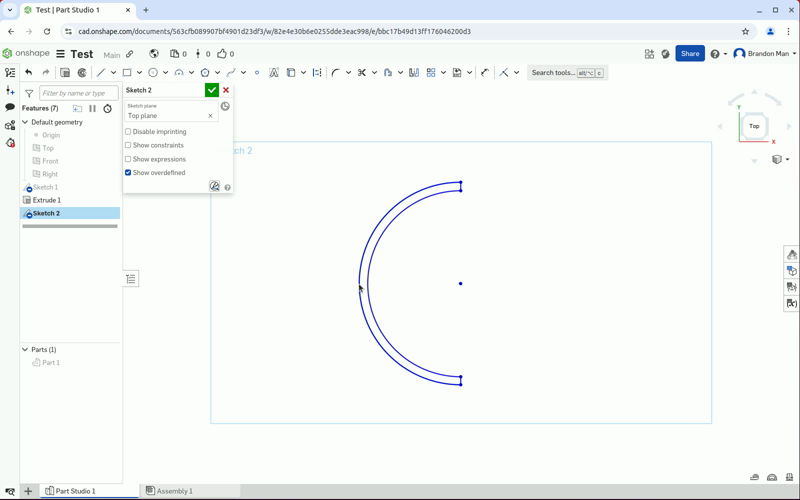
mouse_move(374, 327)
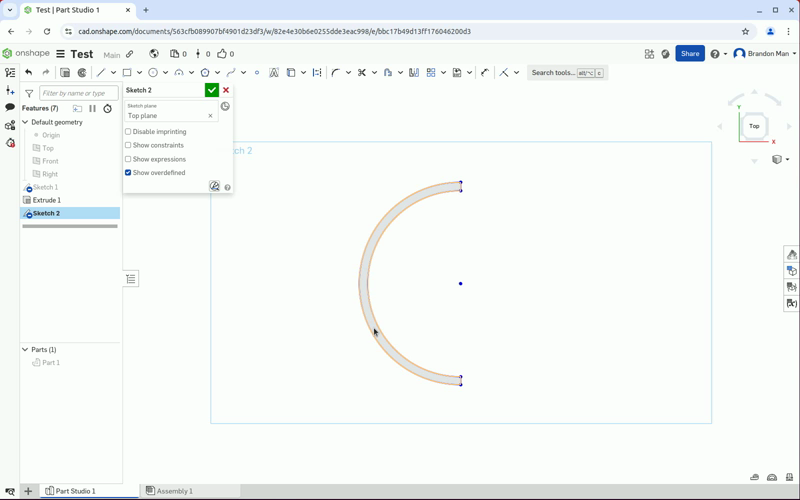
click(374, 327)
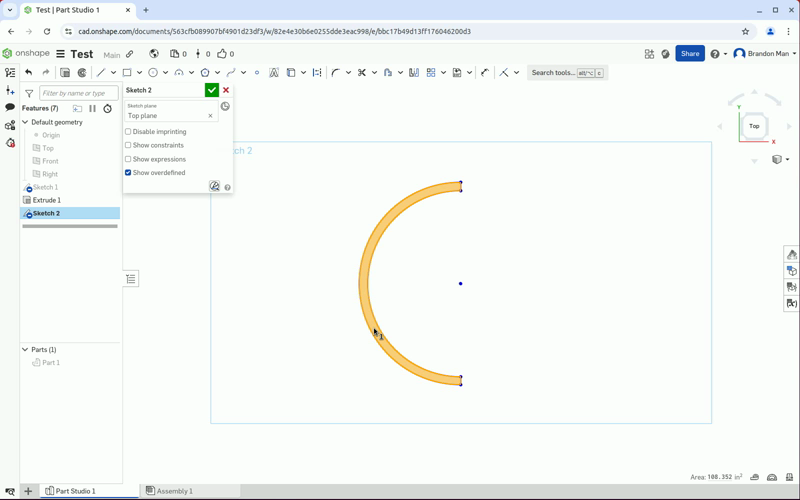
mouse_move(73, 352)
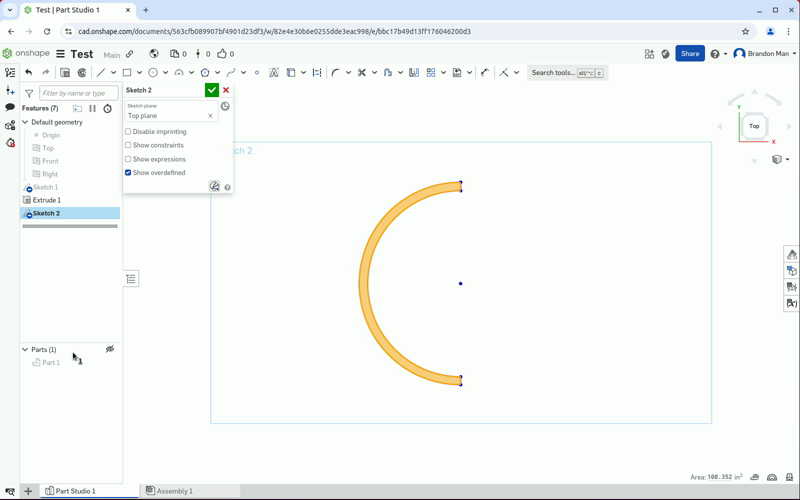
key(shift+y)
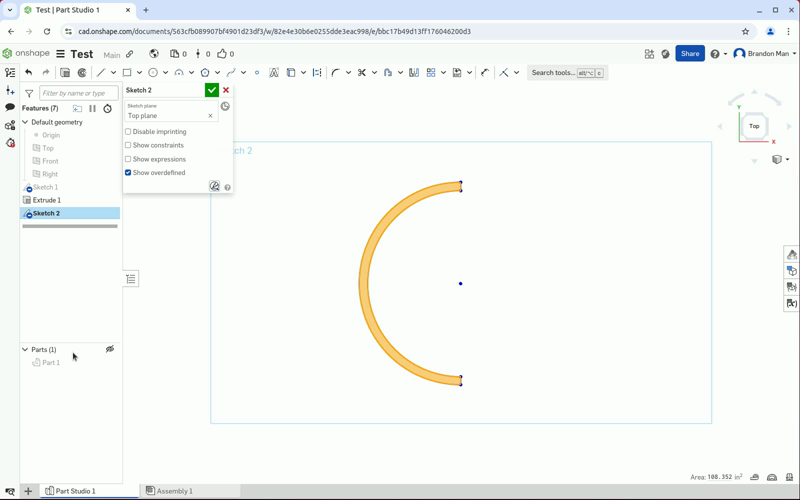
key(shift+e)
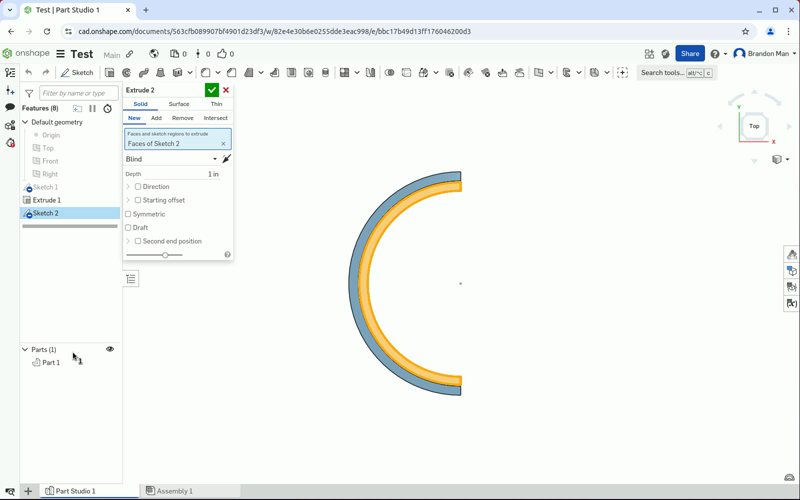
mouse_move(143, 106)
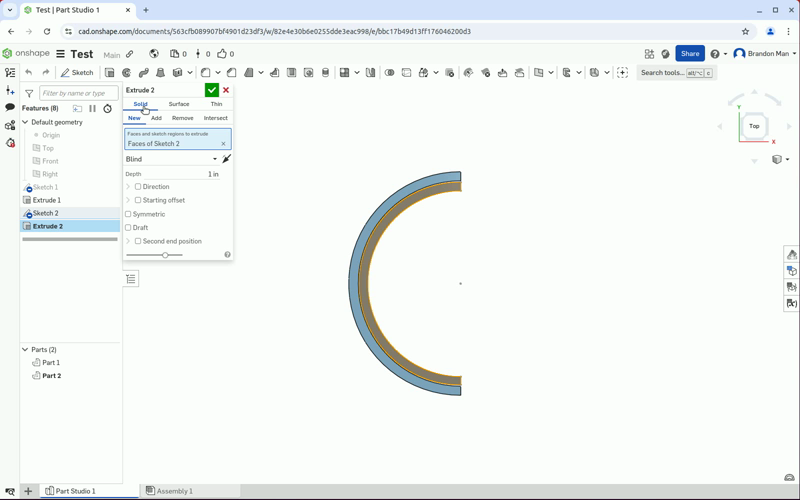
click(143, 106)
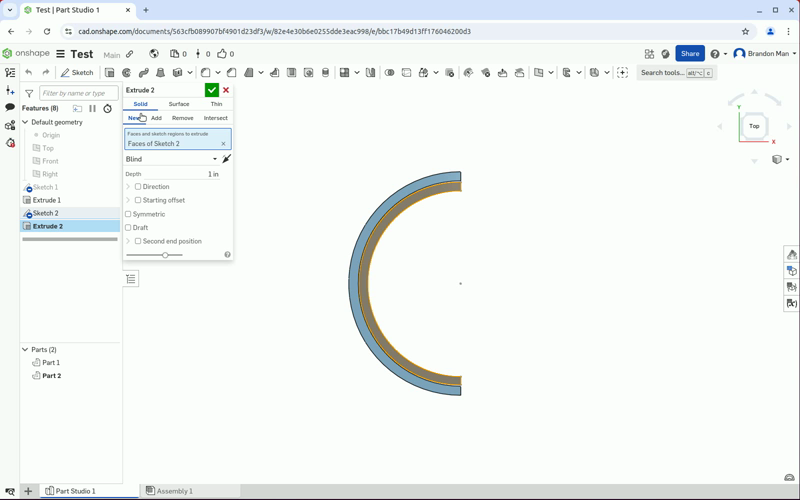
mouse_move(137, 120)
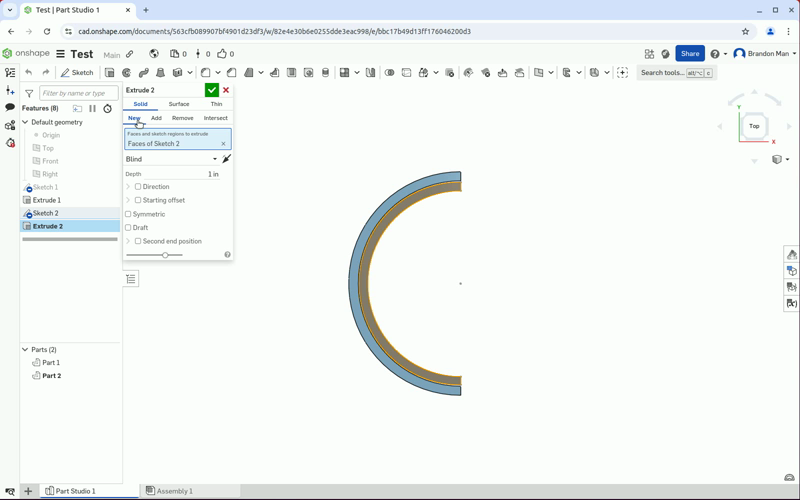
click(137, 120)
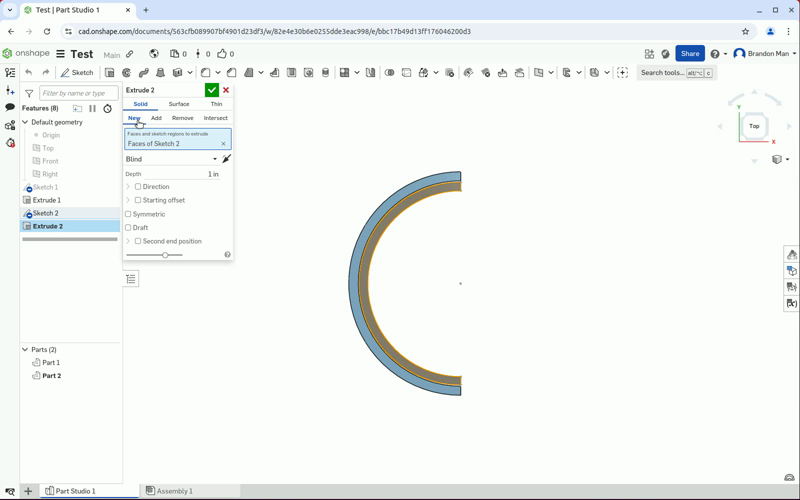
key(tab, 4)
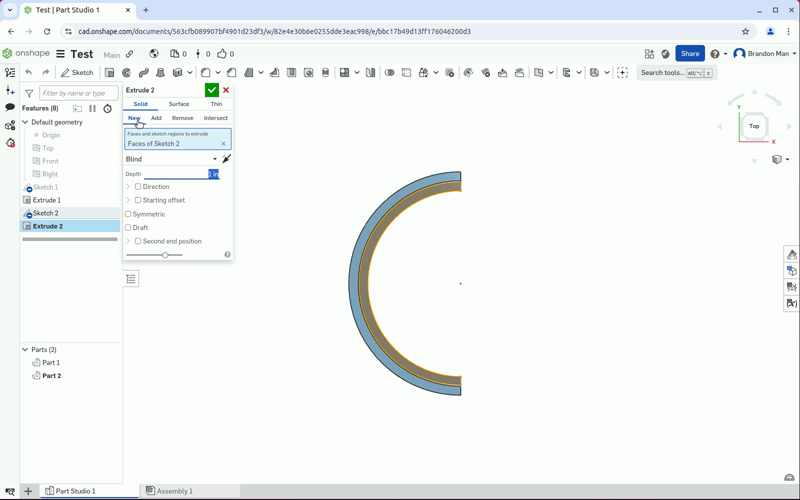
text(0.722)
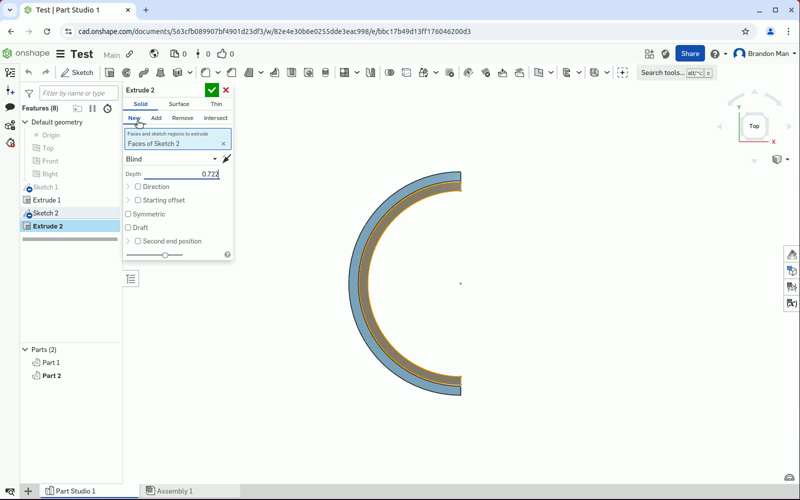
key(enter)
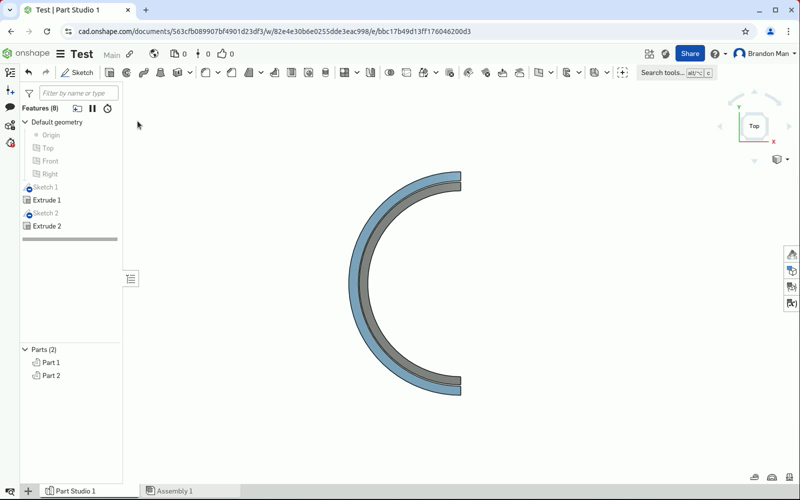
key(shift+h)
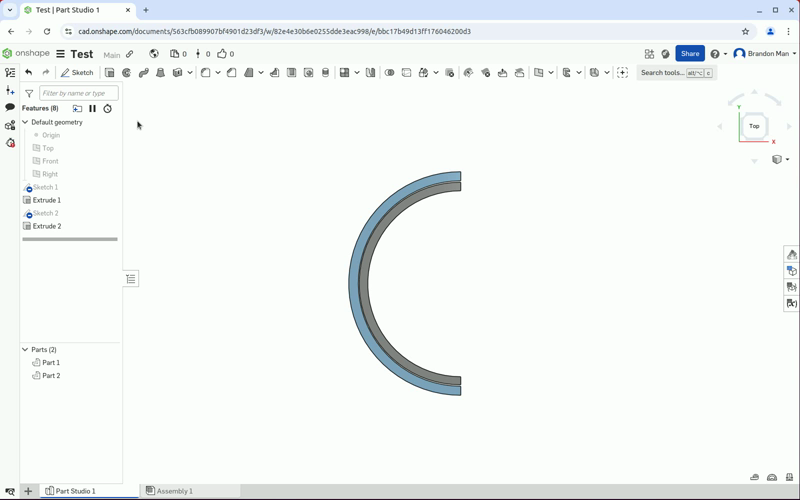
key(shift+h)
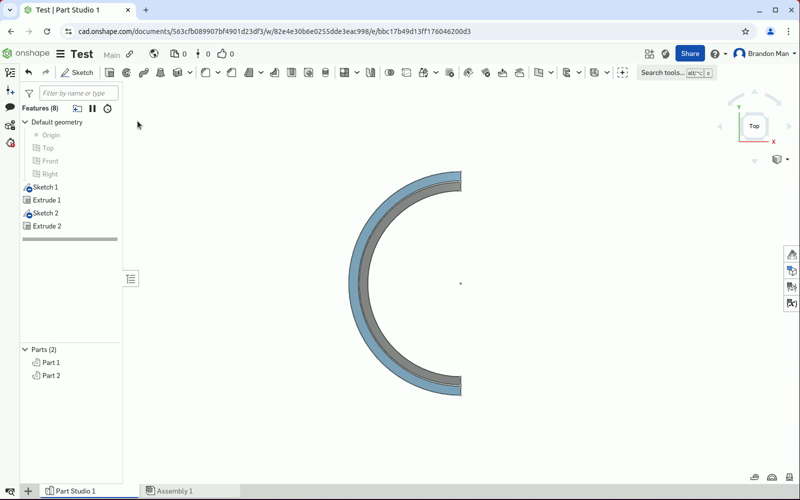
key(shift+7)
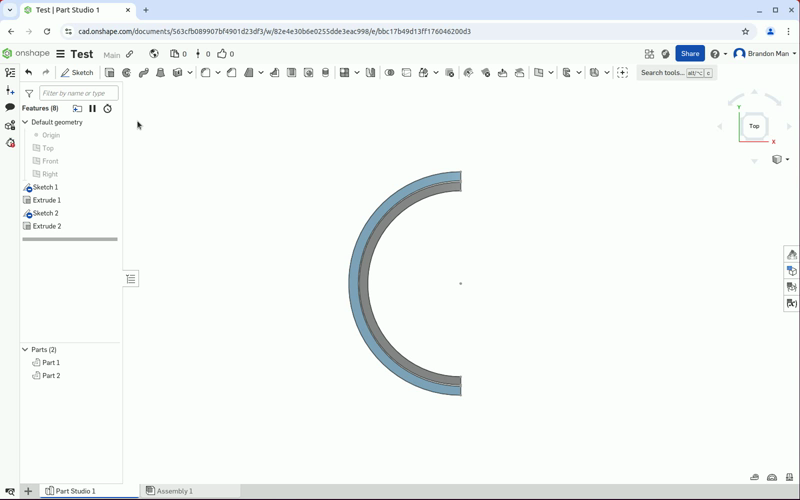
key(up, 3)
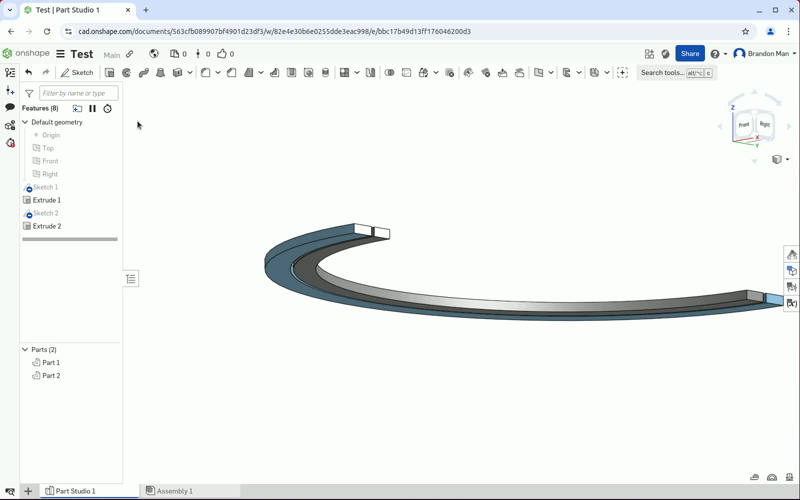
key(left, 3)
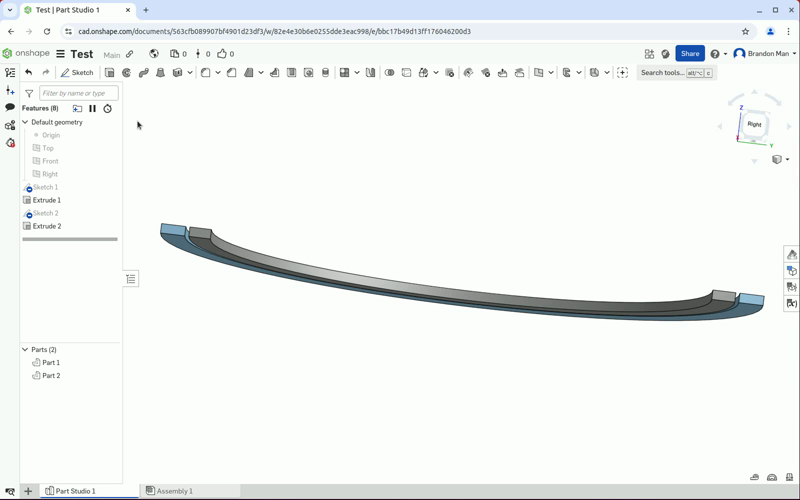
key(right, 3)
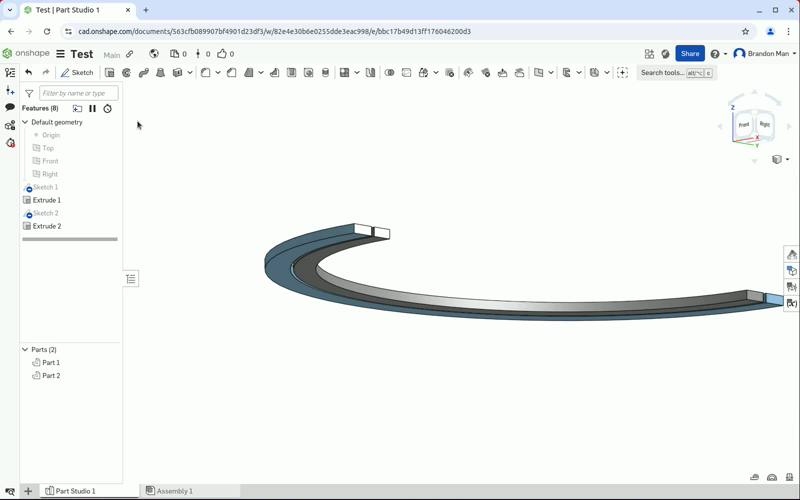
key(down, 3)
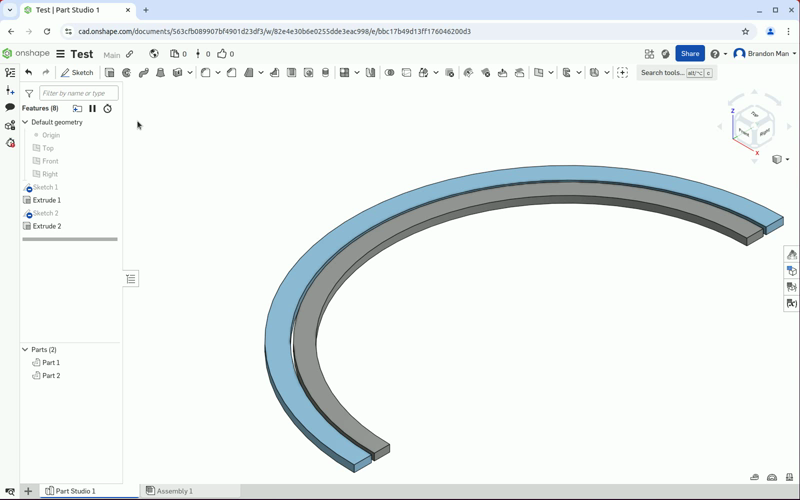
mouse_move(73, 189)
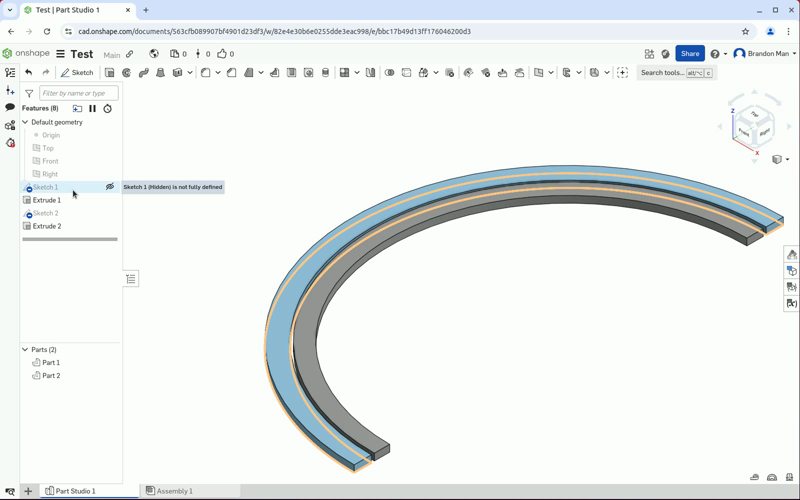
click(73, 189)